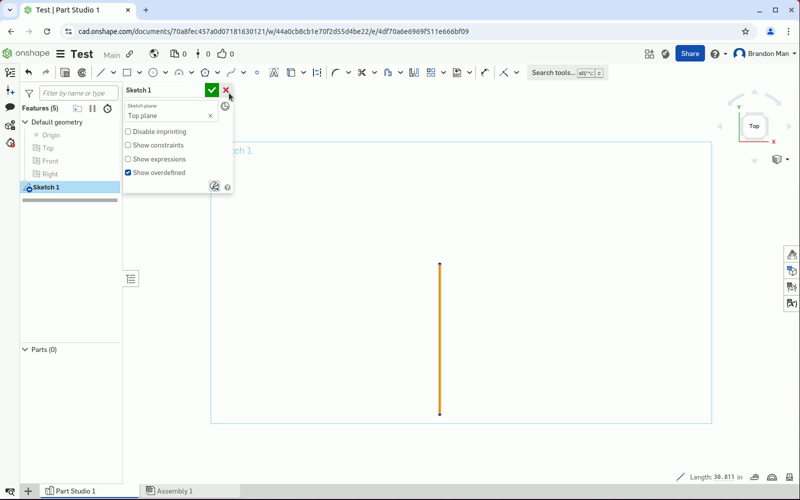
key(shift+h)
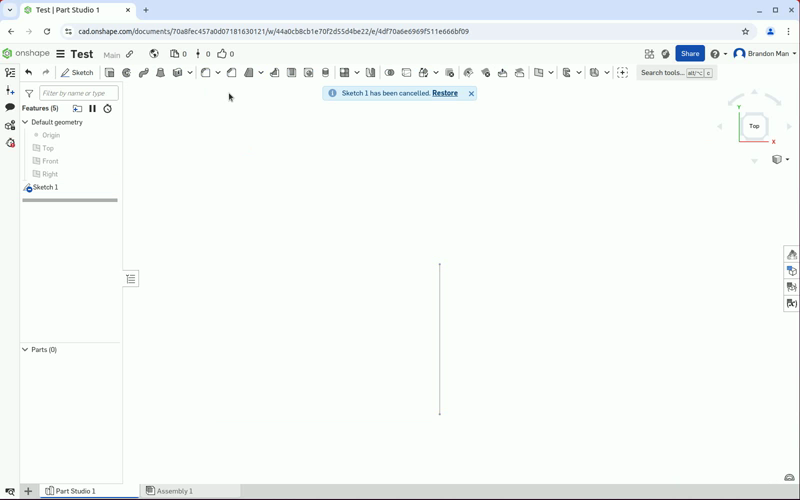
key(shift+s)
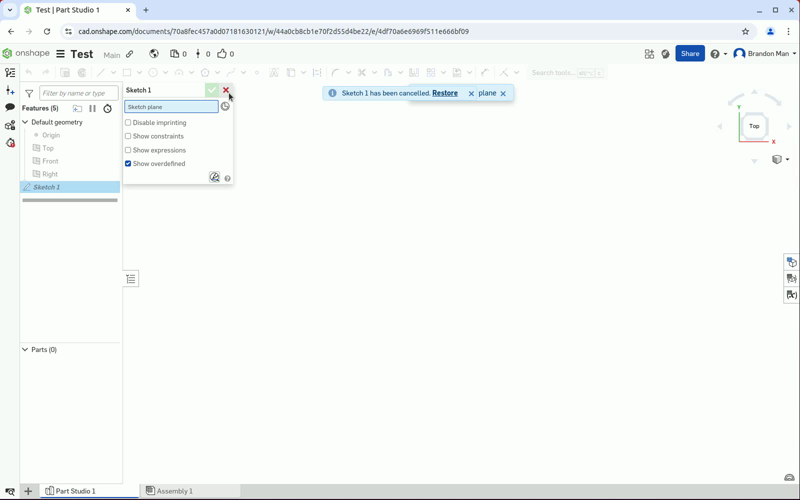
mouse_move(73, 150)
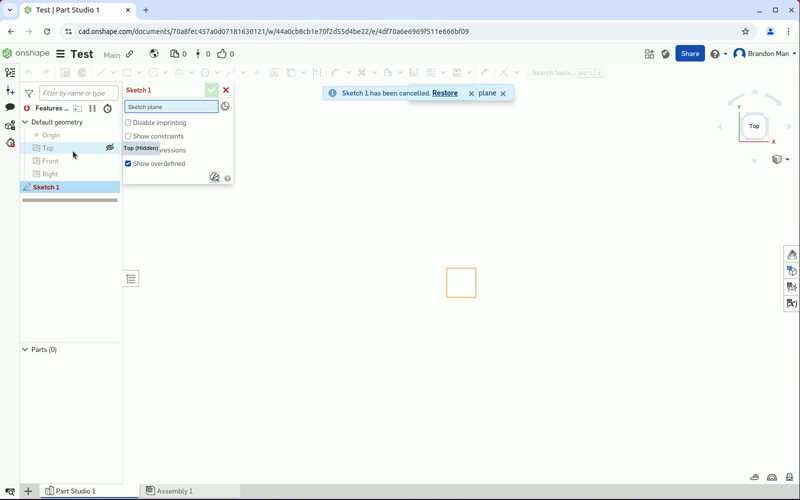
click(73, 150)
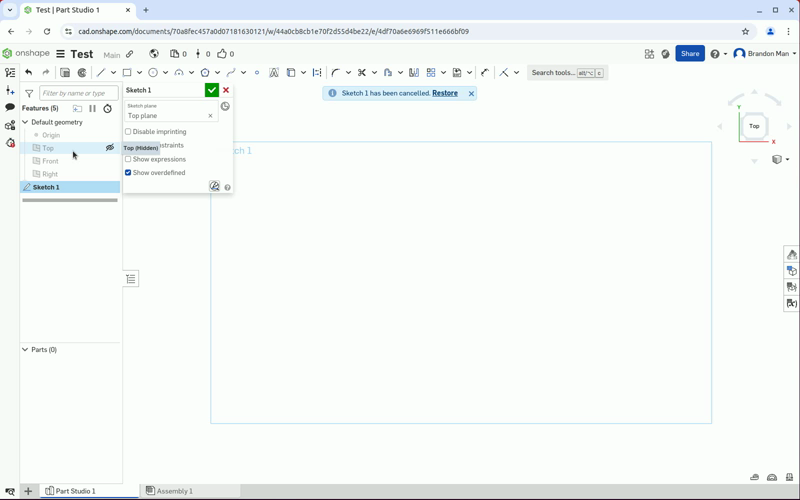
mouse_move(73, 352)
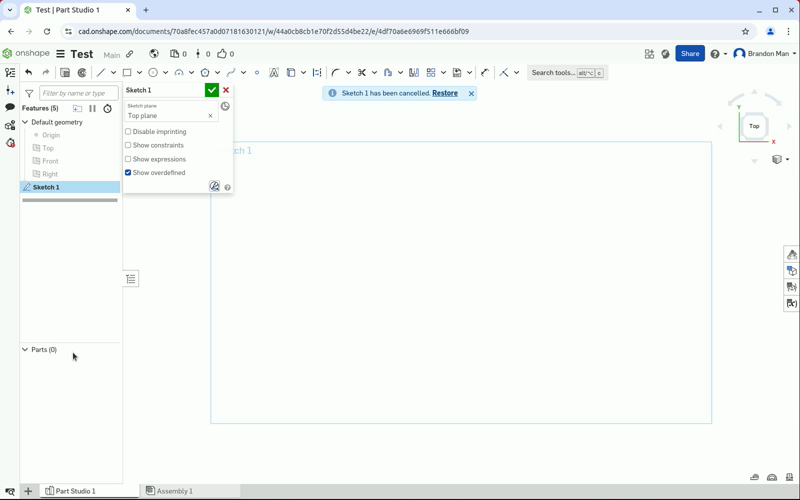
key(y)
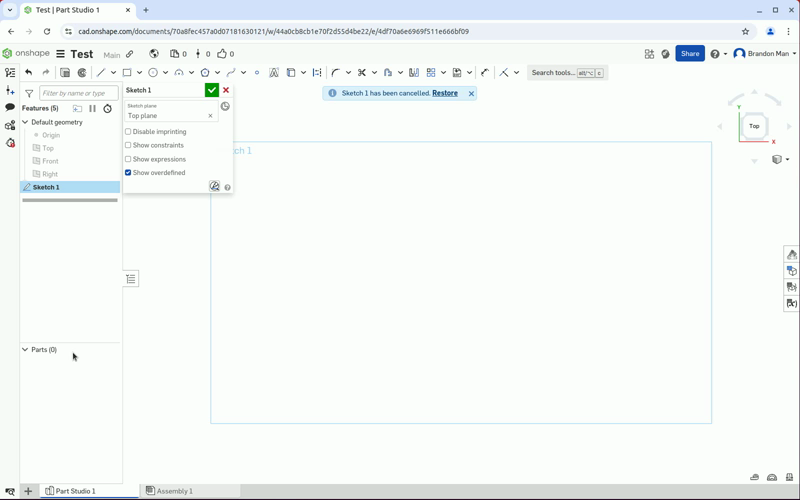
key(l)
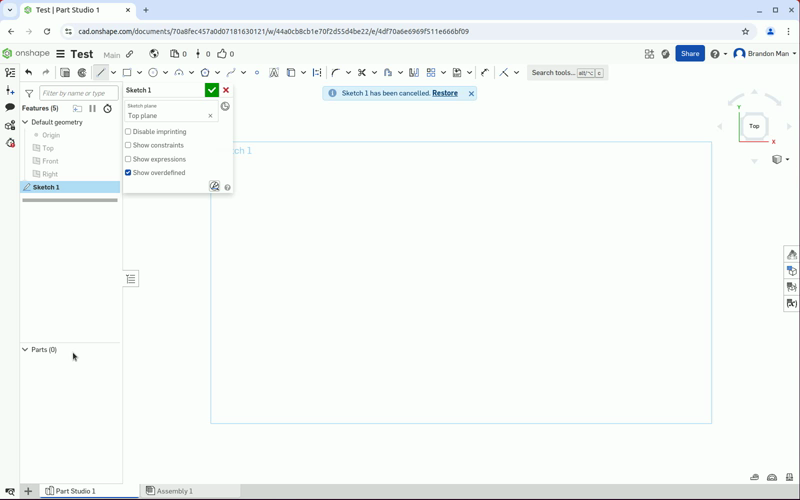
key_down(shift)
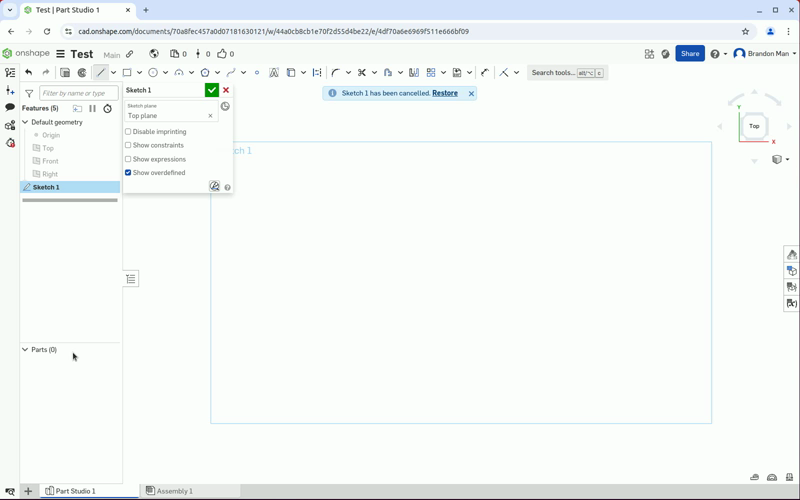
mouse_move(348, 311)
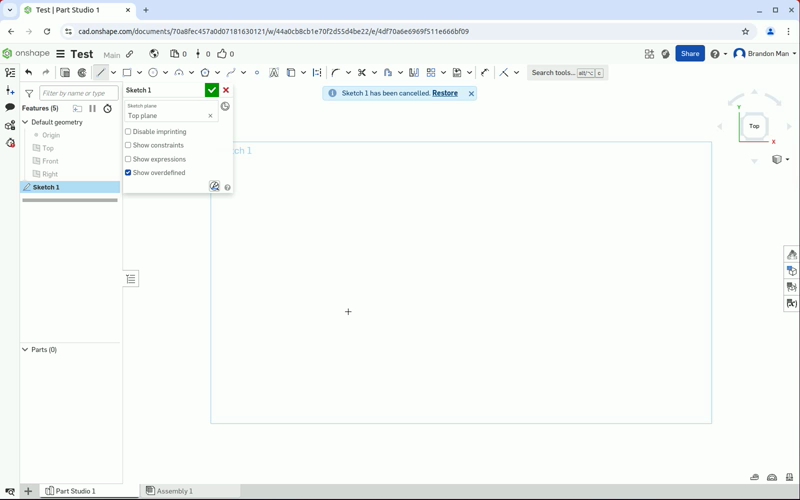
click(348, 311)
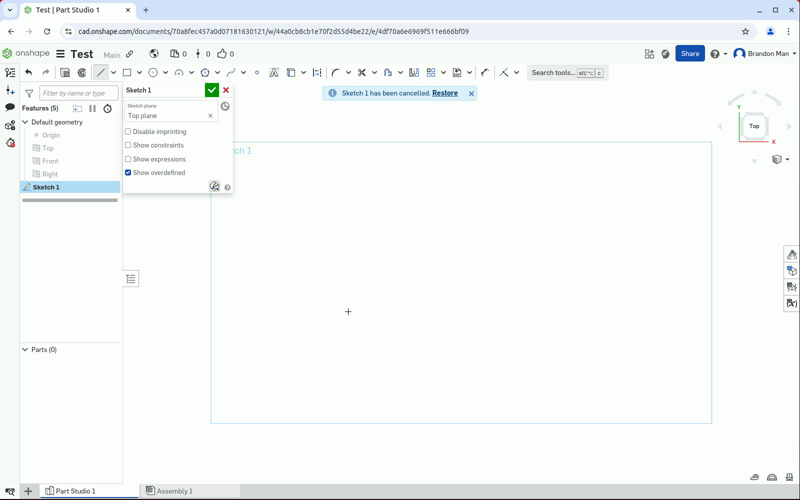
key_up(shift)
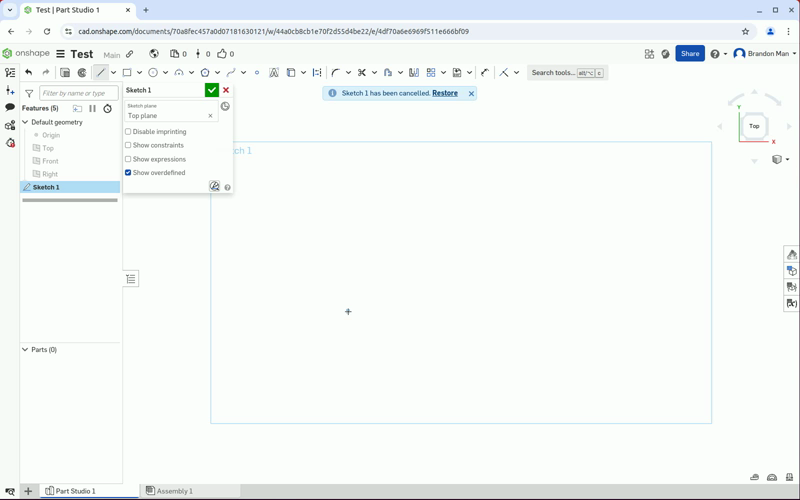
key_down(shift)
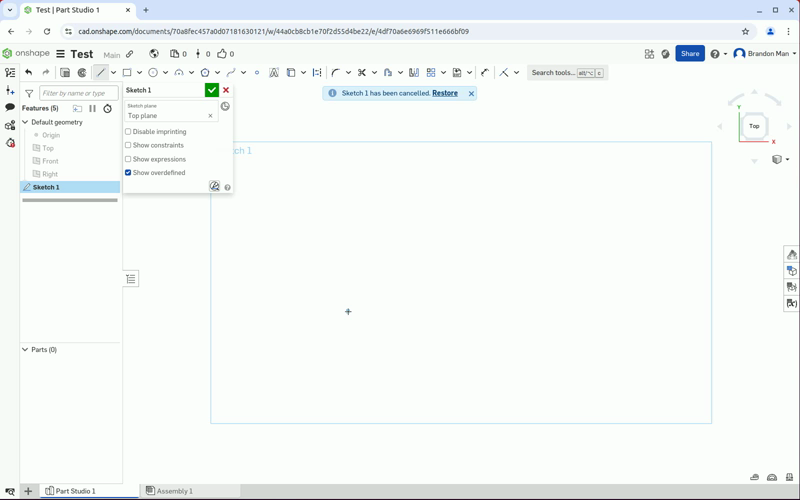
mouse_move(572, 311)
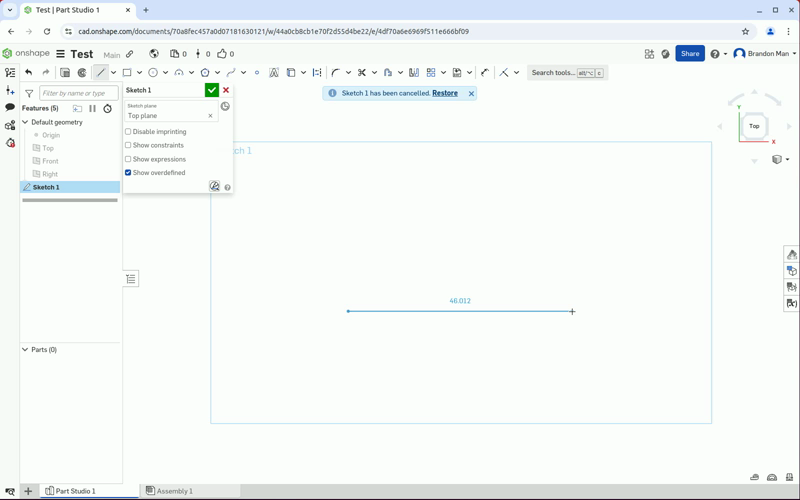
click(572, 311)
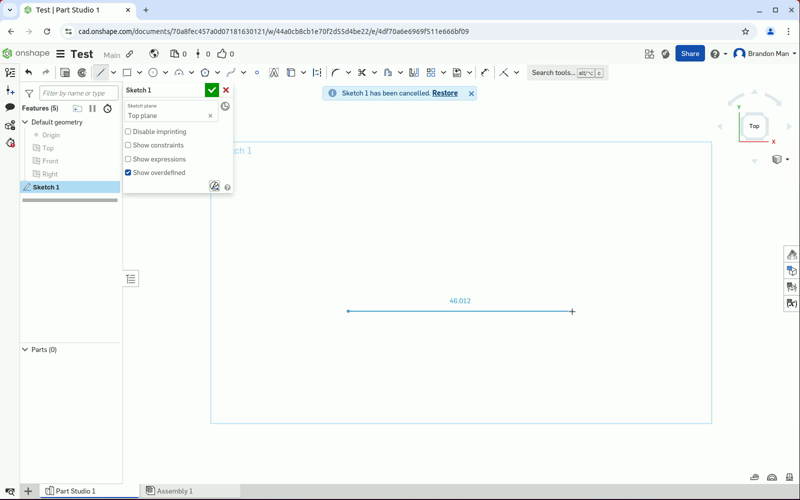
key_up(shift)
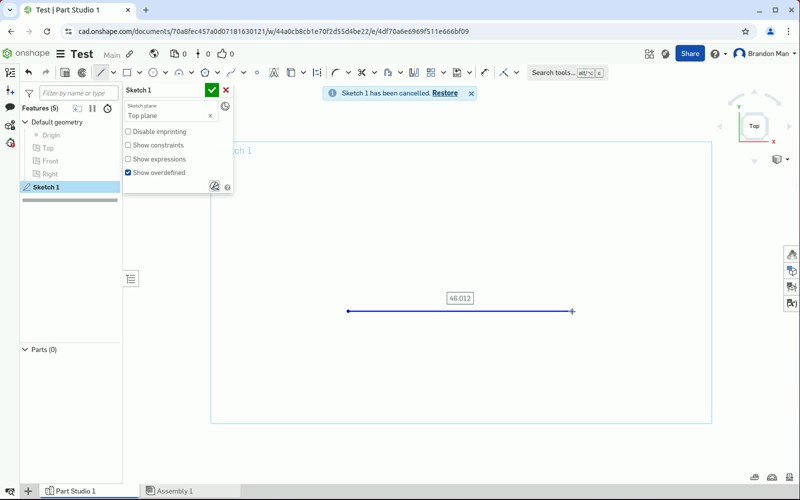
key_down(shift)
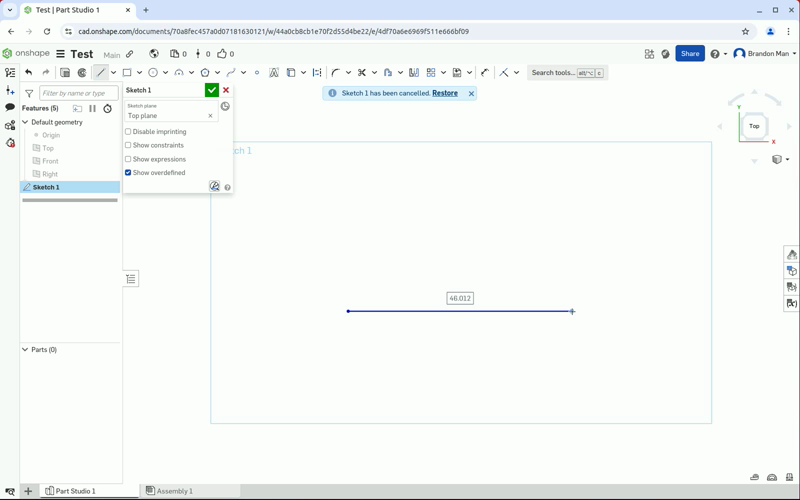
mouse_move(589, 311)
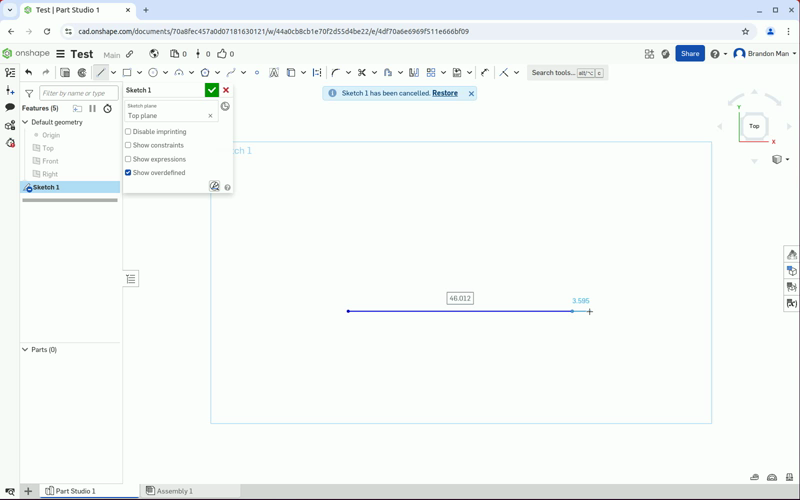
mouse_move(572, 254)
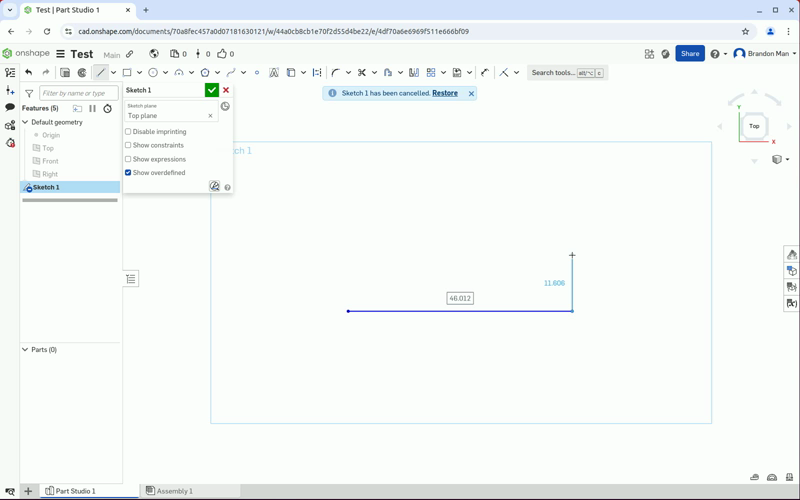
click(572, 254)
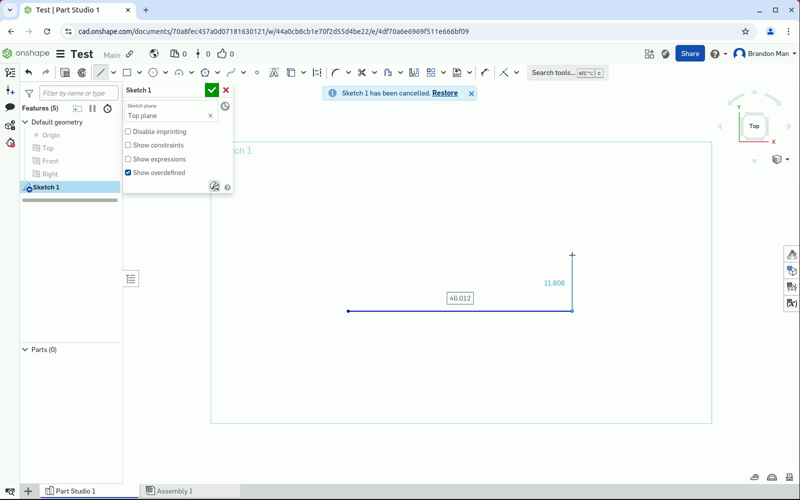
key_up(shift)
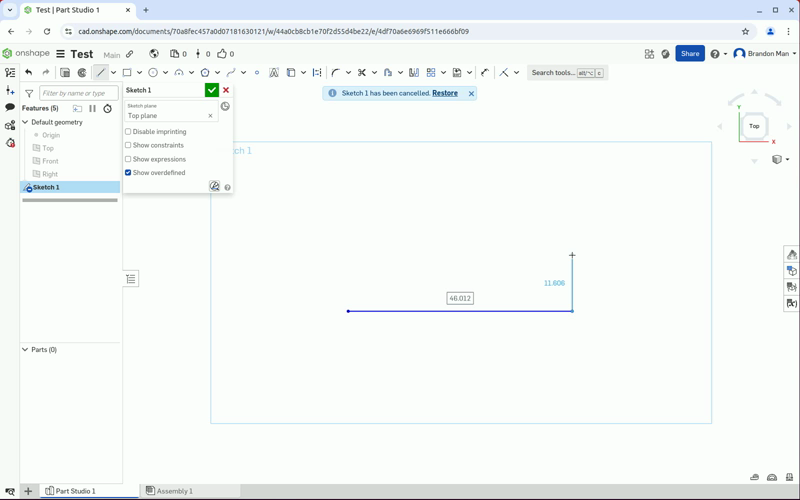
key_down(shift)
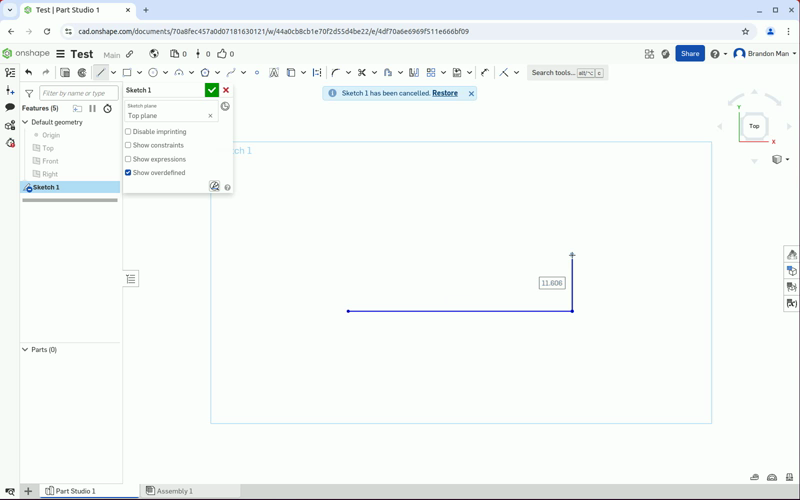
mouse_move(348, 254)
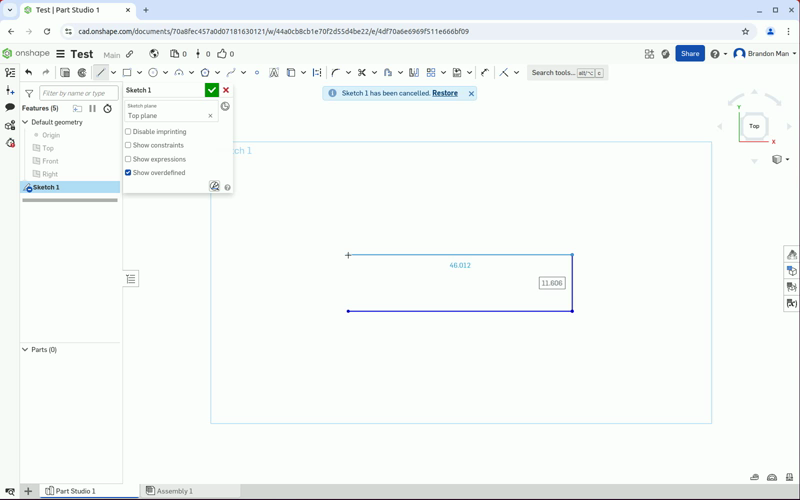
click(348, 254)
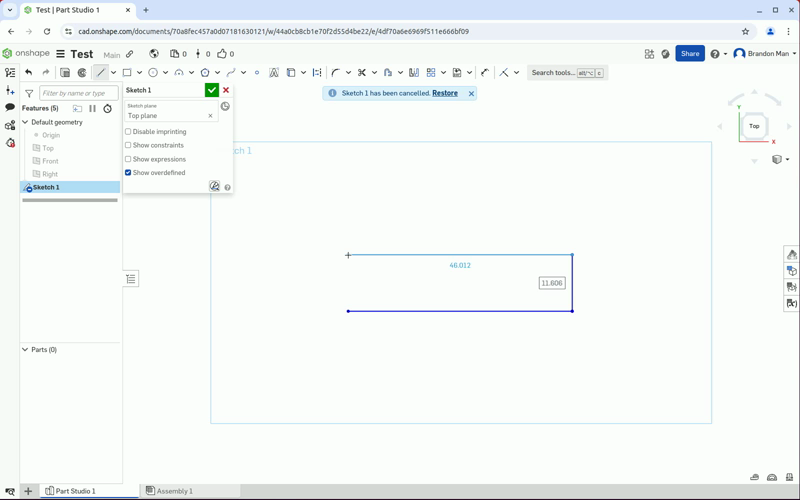
key_up(shift)
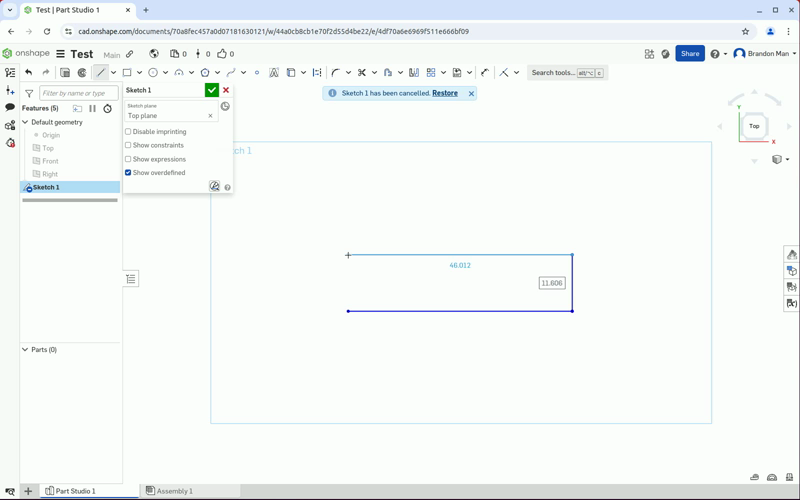
mouse_move(378, 254)
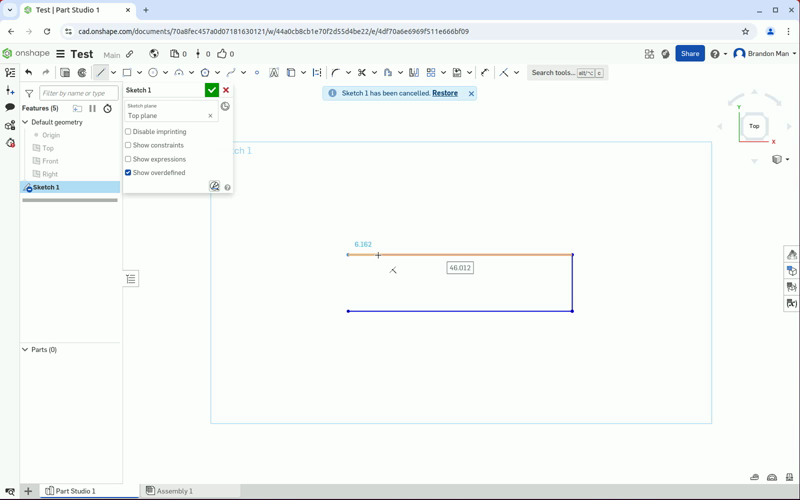
key_down(shift)
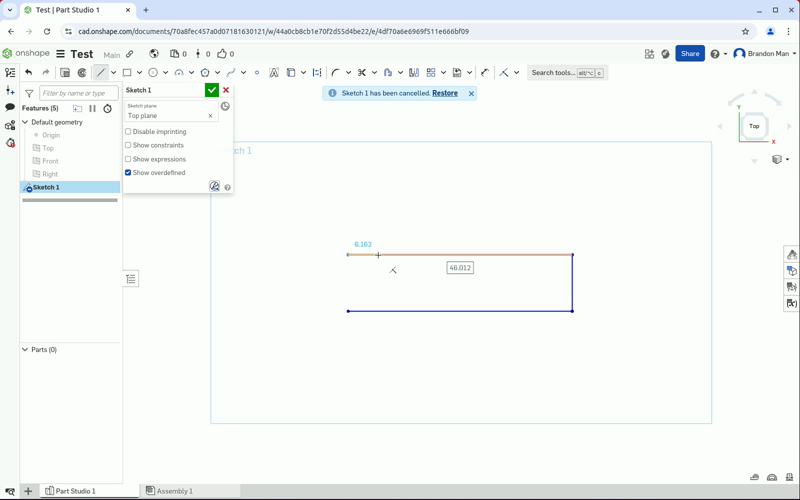
mouse_move(348, 311)
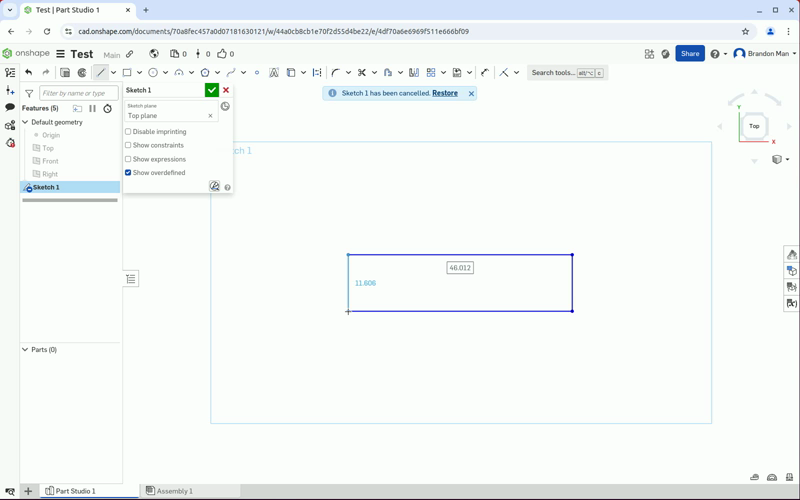
key_up(shift)
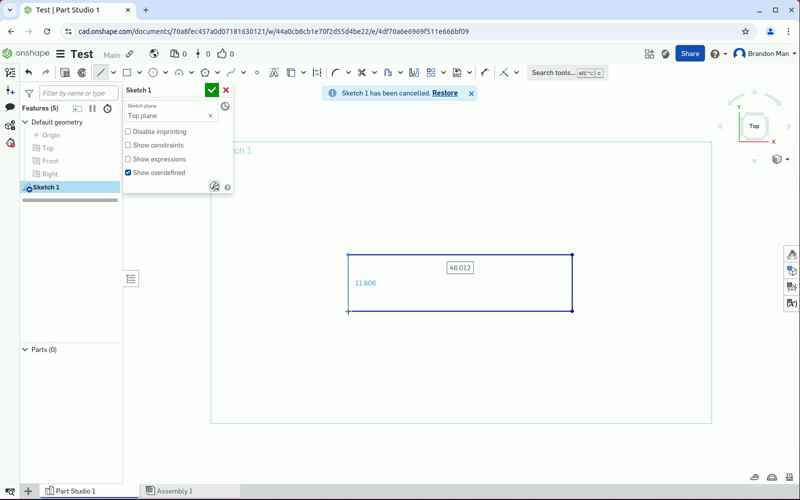
click(348, 311)
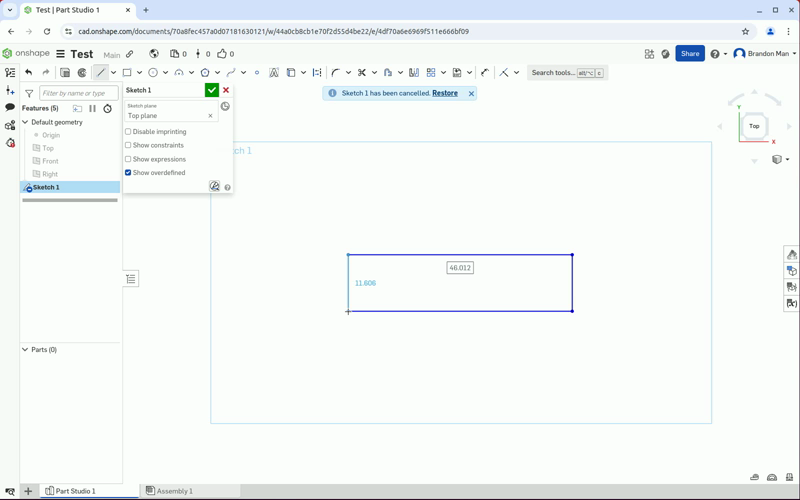
key(esc)
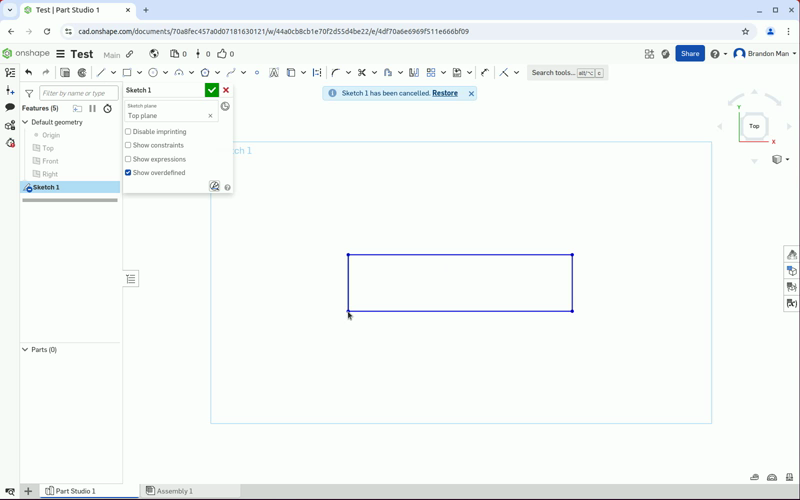
key(c)
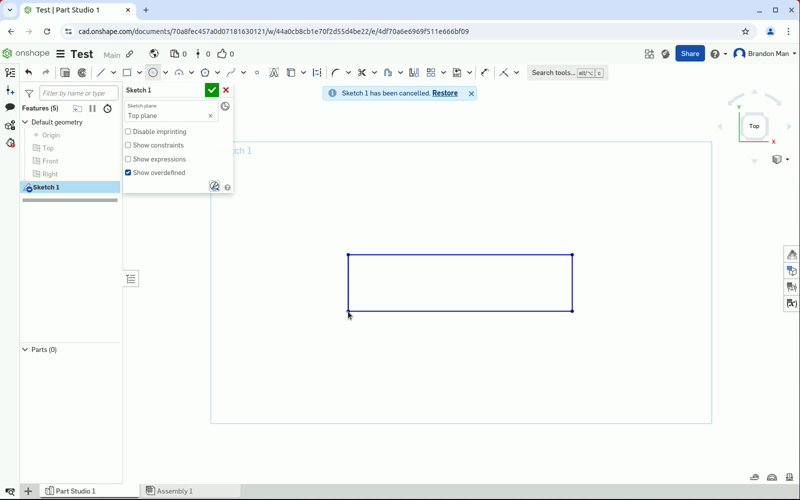
key_down(shift)
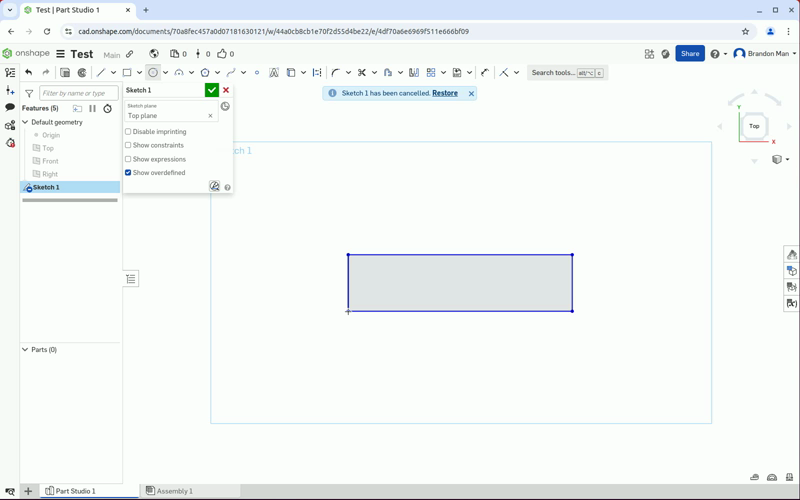
mouse_move(371, 282)
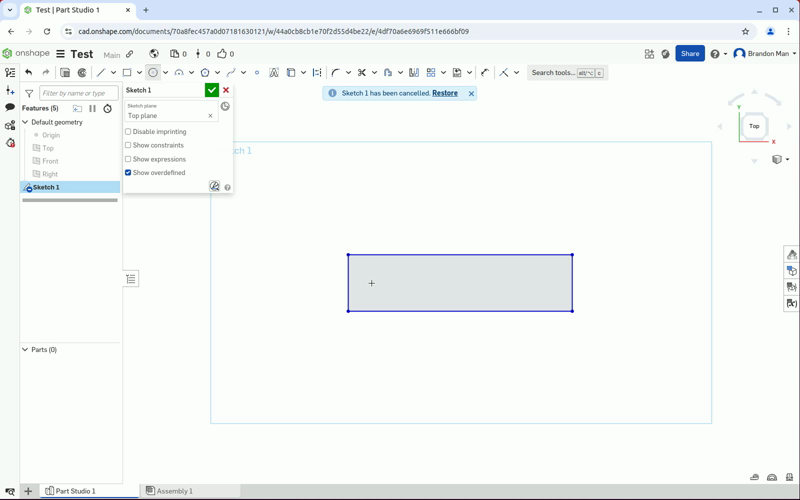
click(371, 282)
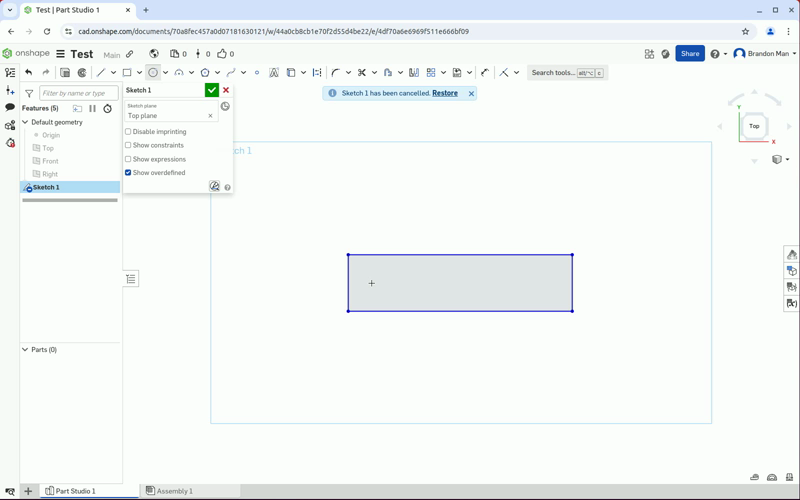
key_up(shift)
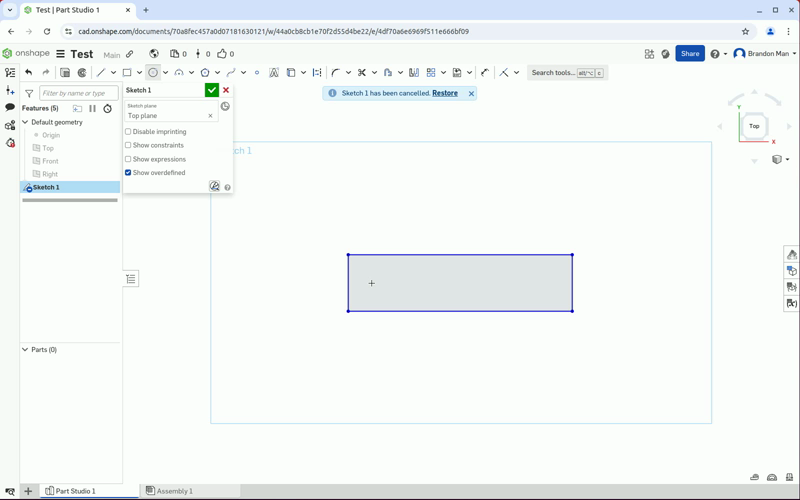
mouse_move(388, 282)
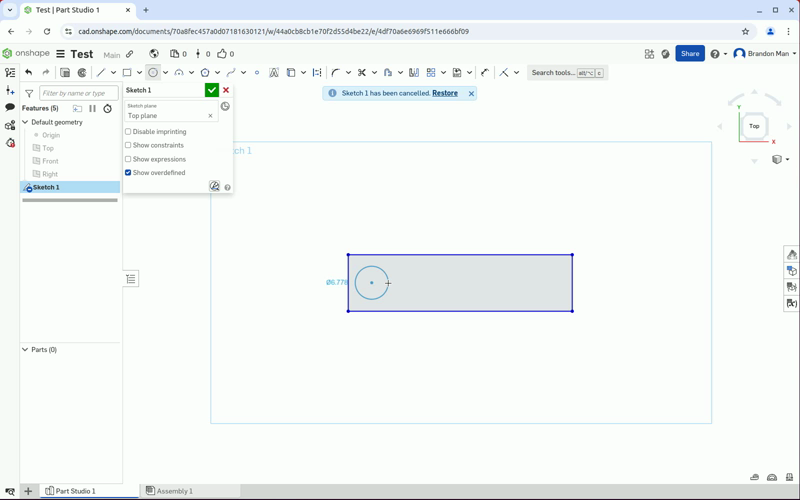
click(388, 282)
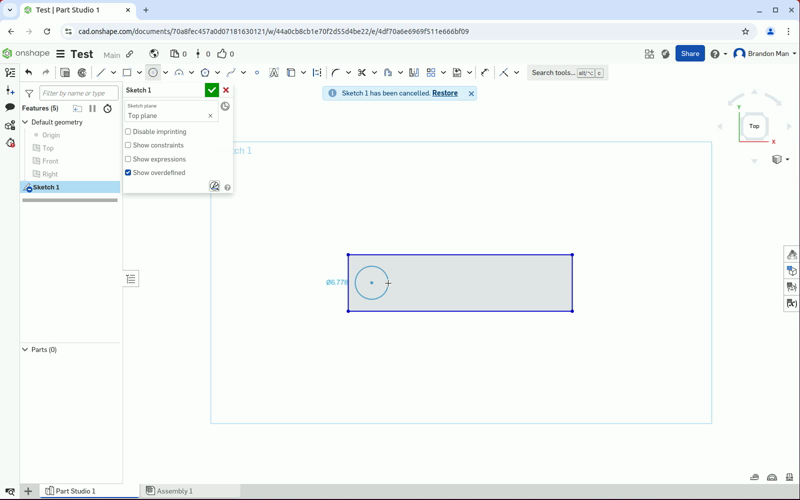
key(esc)
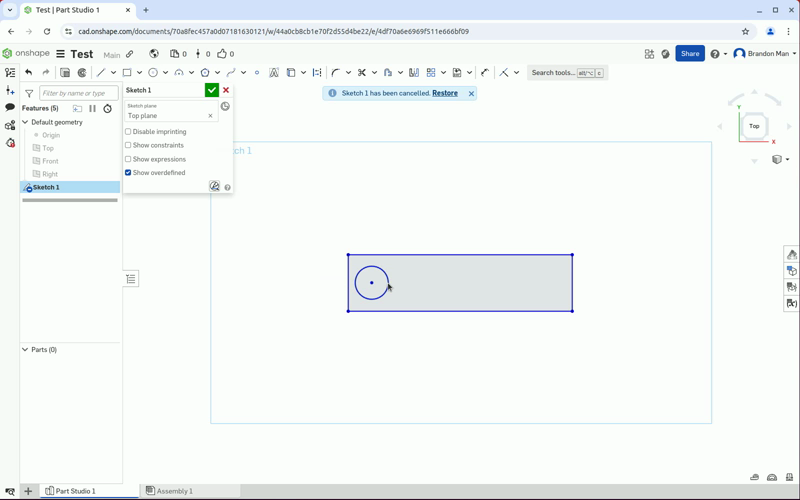
key(c)
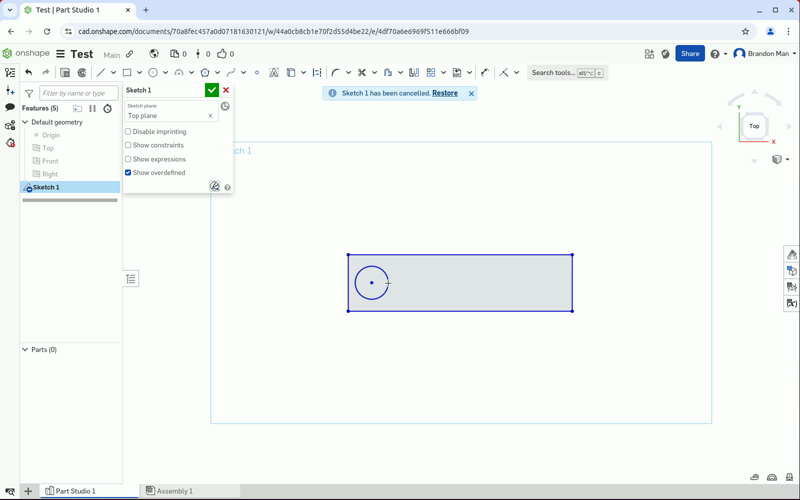
key_down(shift)
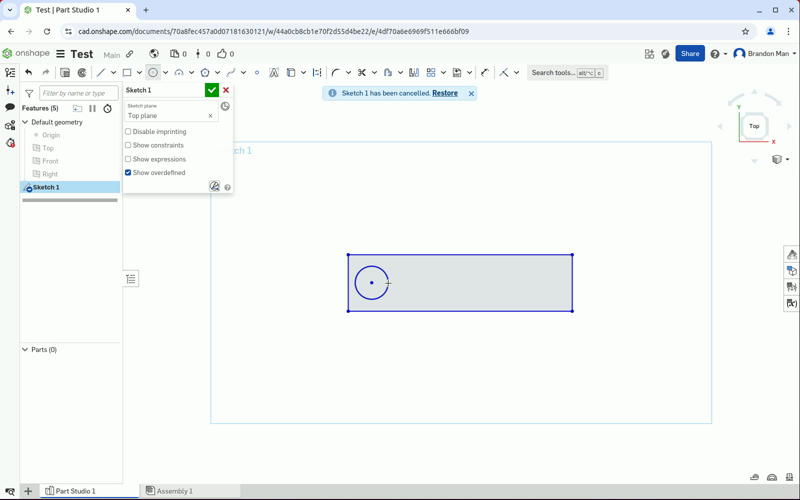
mouse_move(550, 282)
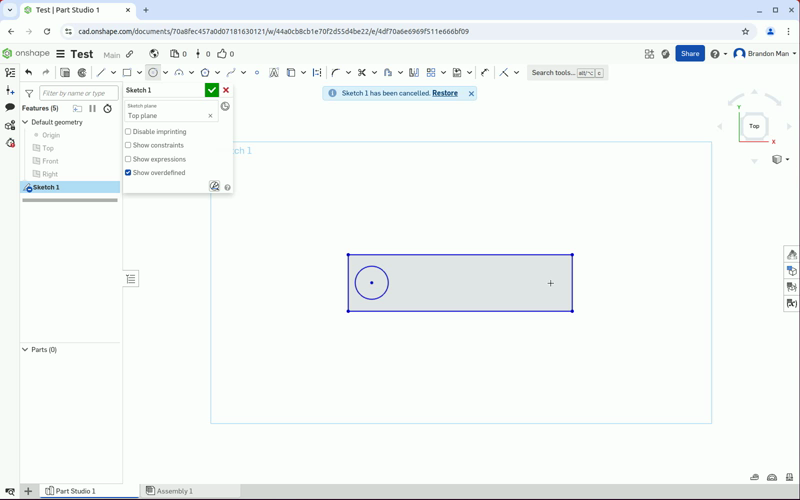
click(550, 282)
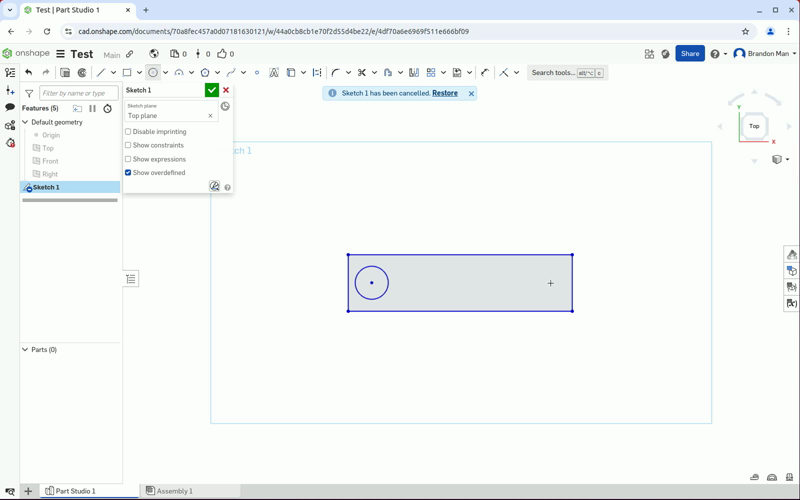
key_up(shift)
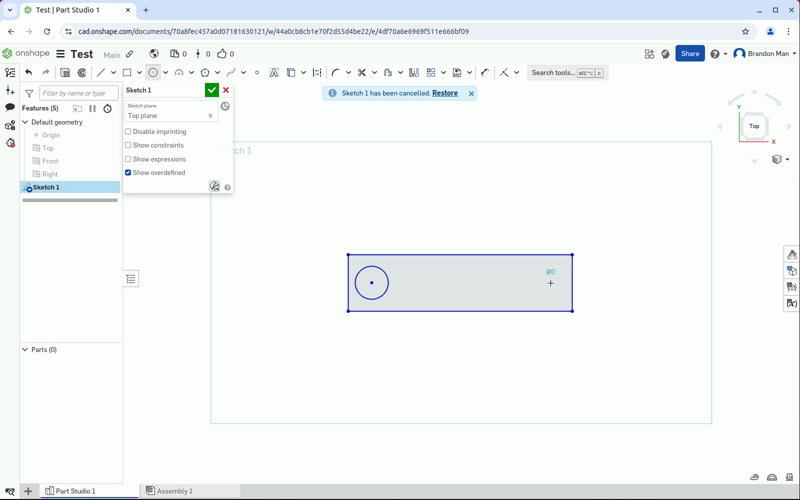
mouse_move(567, 282)
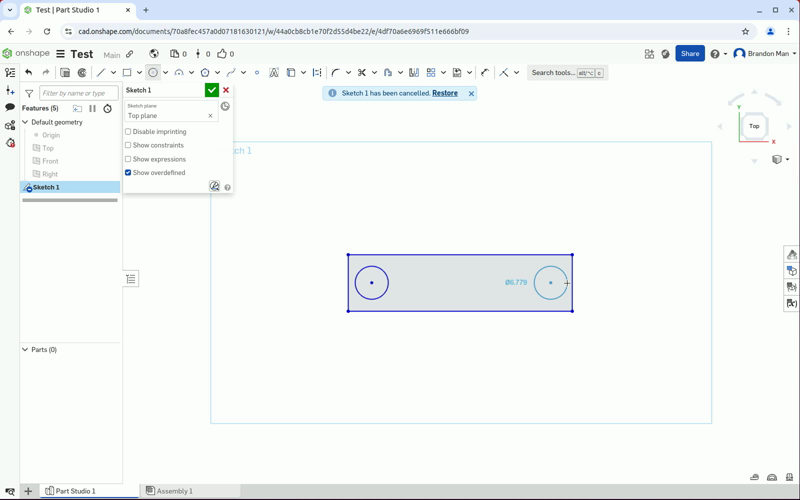
click(567, 282)
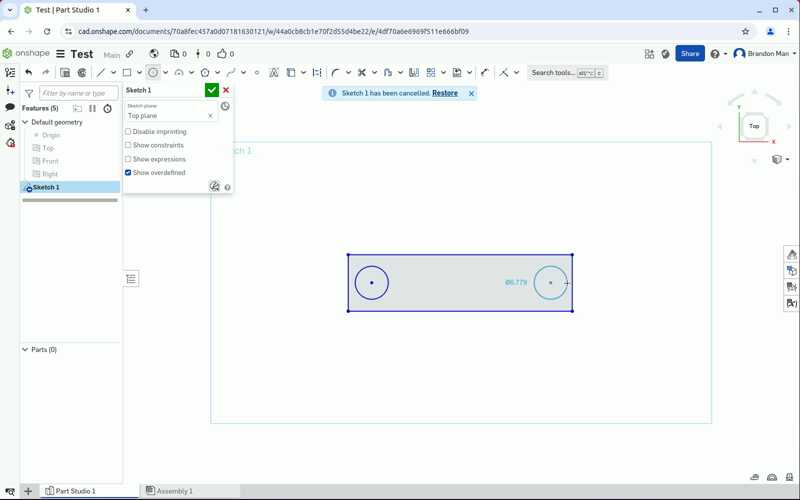
key(esc)
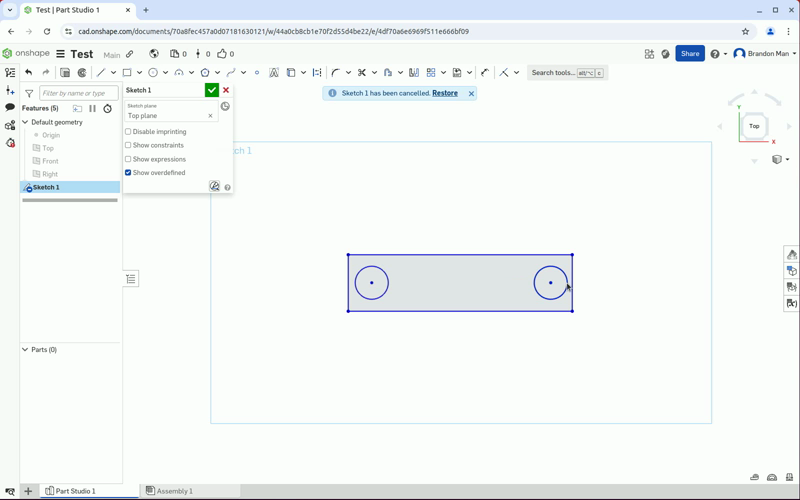
mouse_move(508, 301)
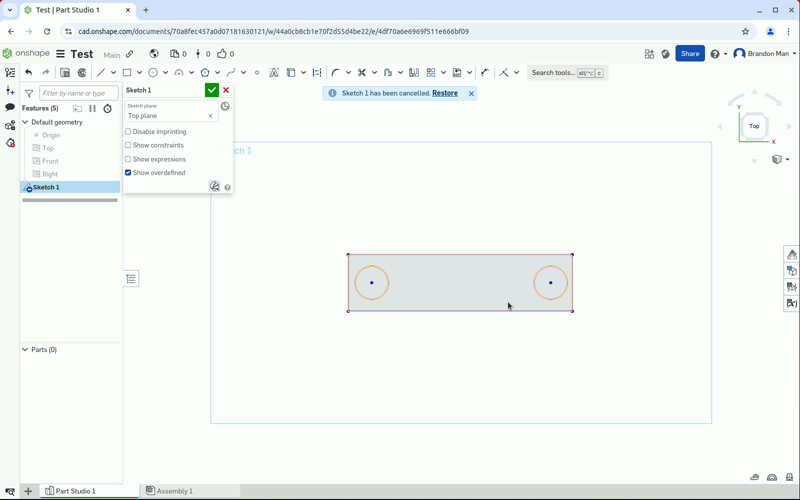
click(508, 301)
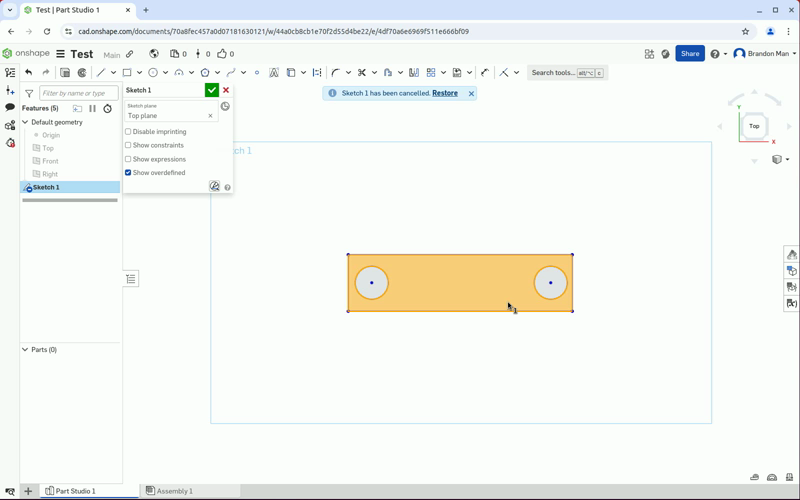
mouse_move(73, 352)
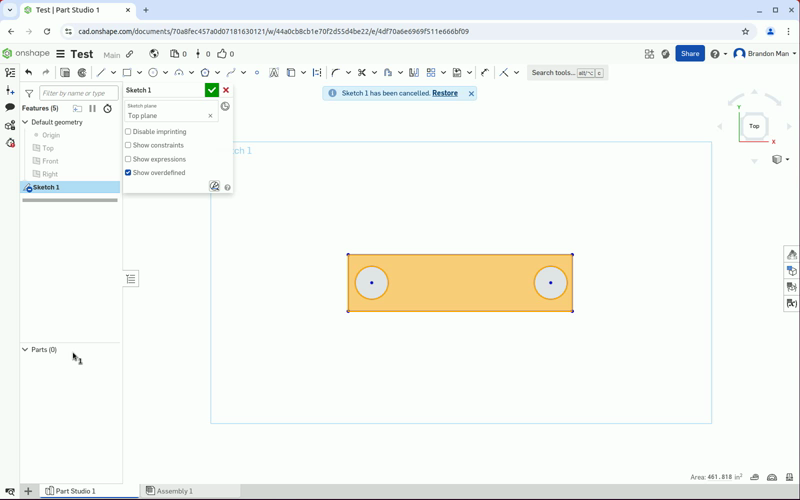
key(shift+y)
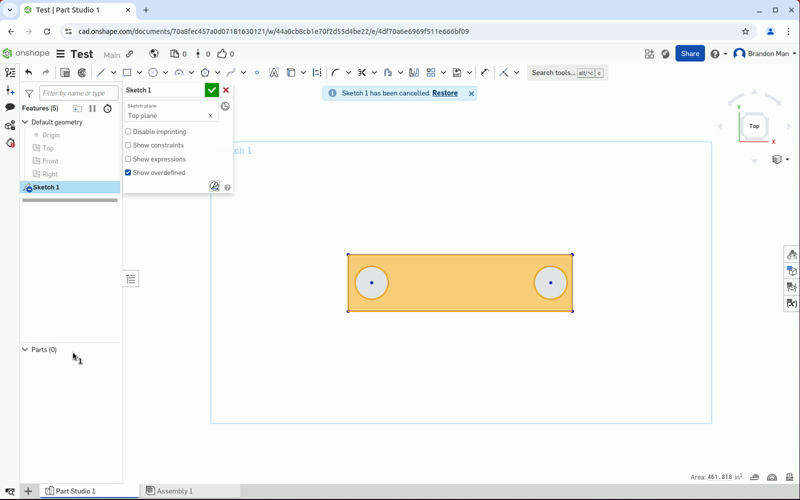
key(shift+e)
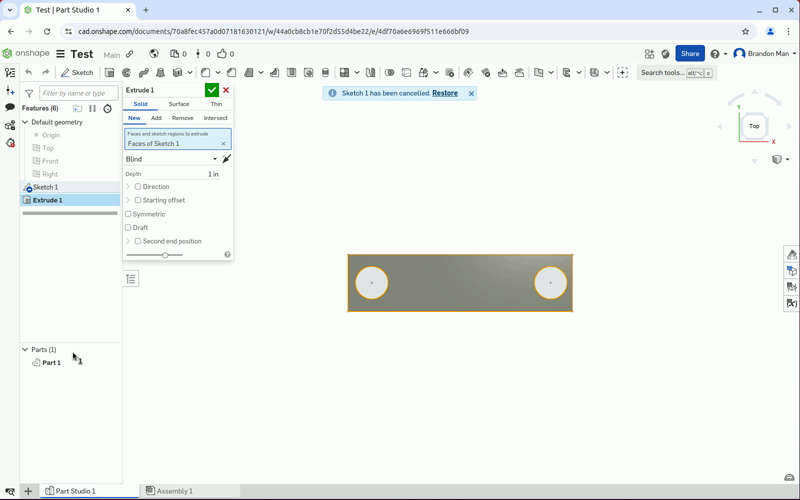
mouse_move(143, 106)
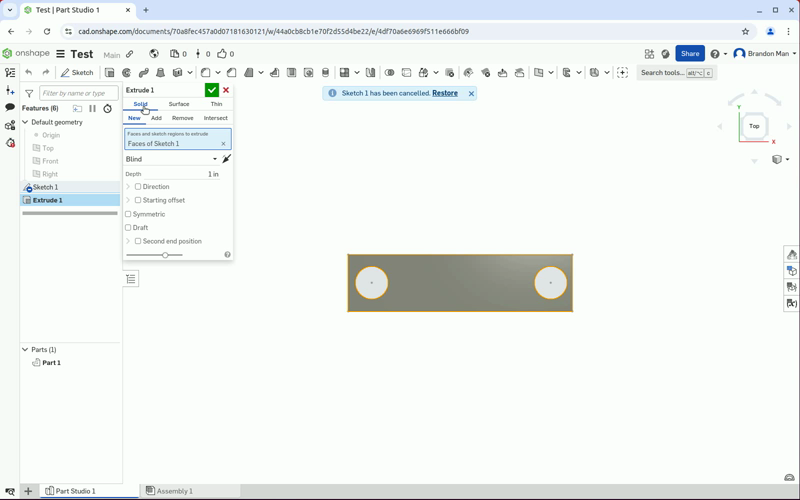
click(143, 106)
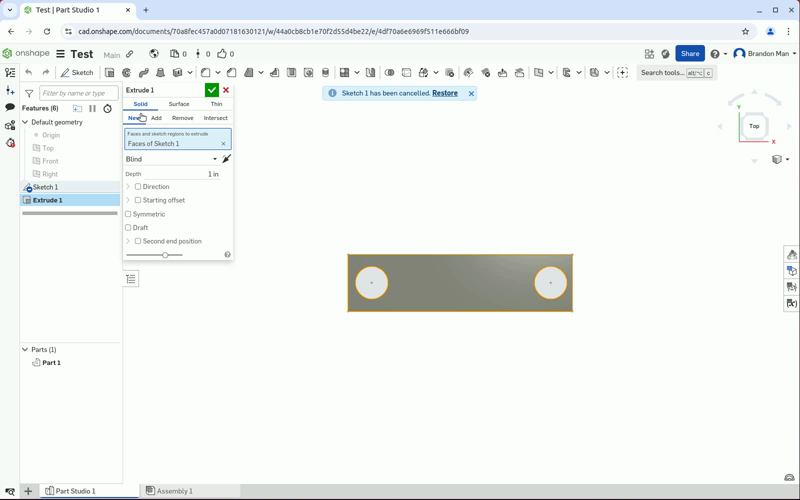
mouse_move(137, 120)
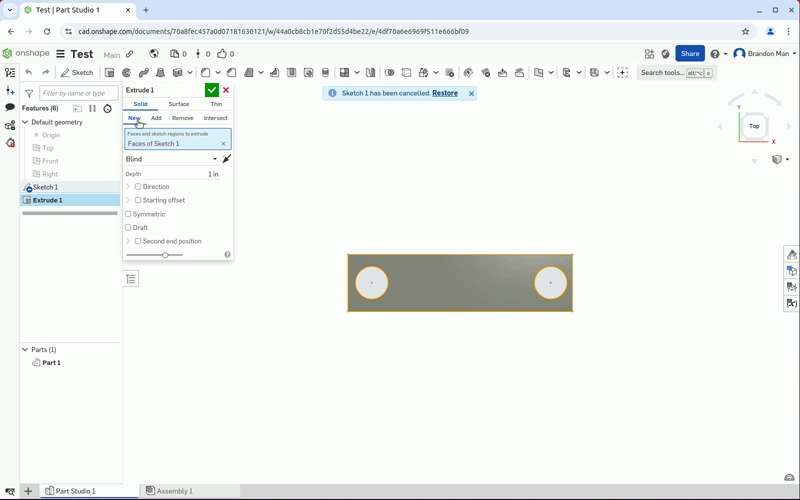
click(137, 120)
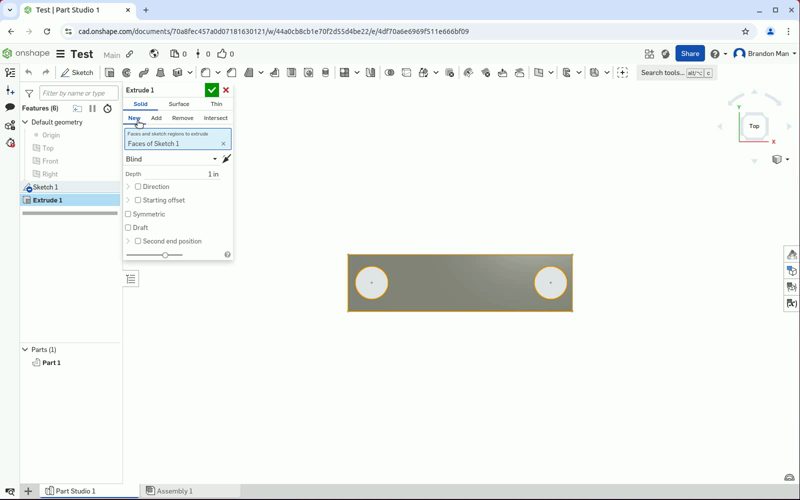
key(tab, 4)
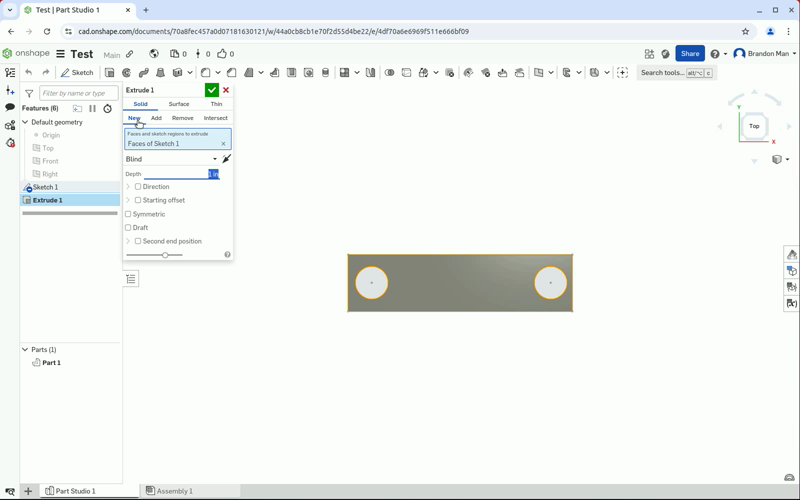
text(0.722)
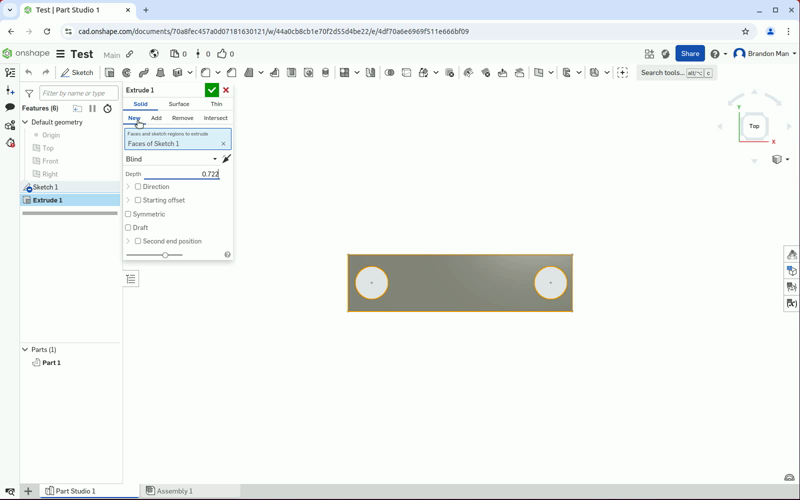
key(enter)
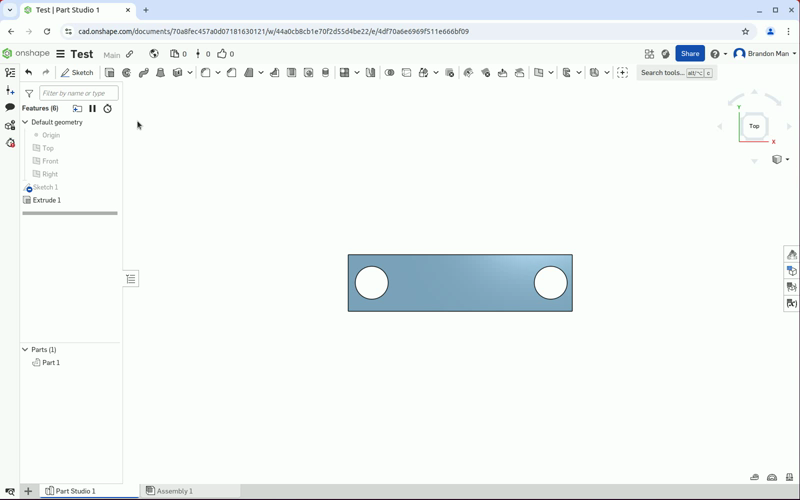
key(shift+h)
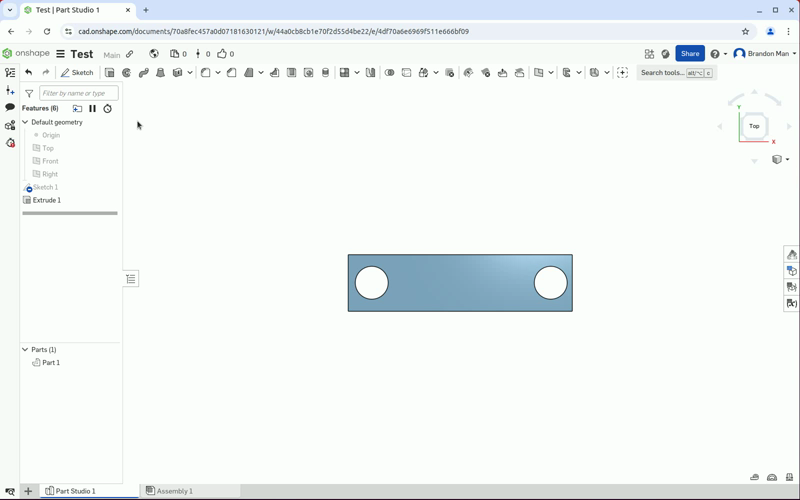
key(shift+h)
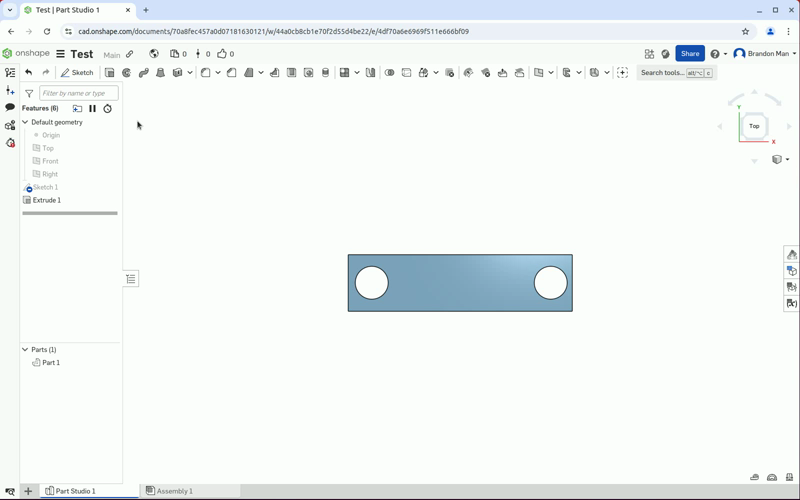
mouse_move(73, 189)
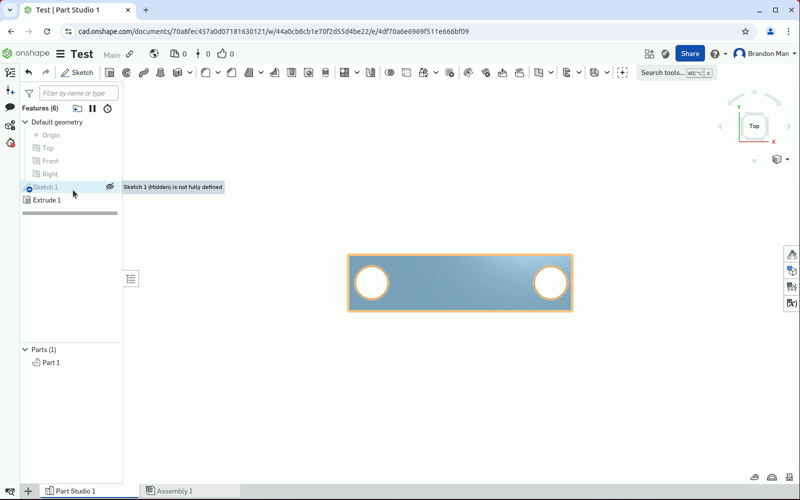
click(73, 189)
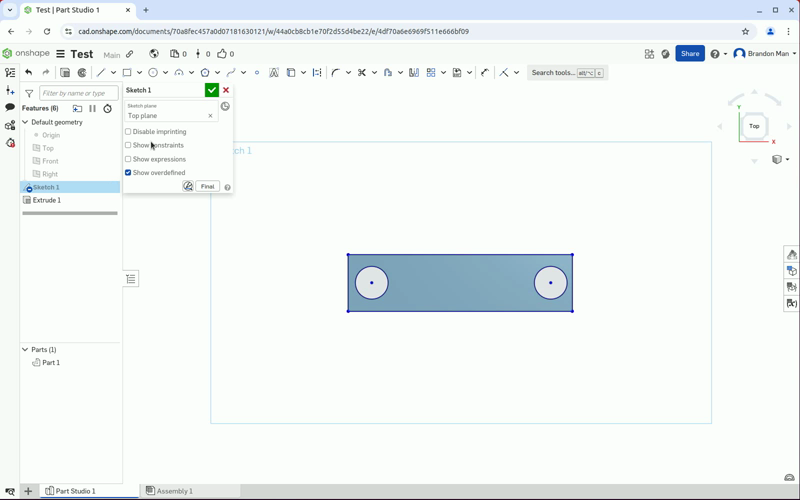
mouse_move(229, 92)
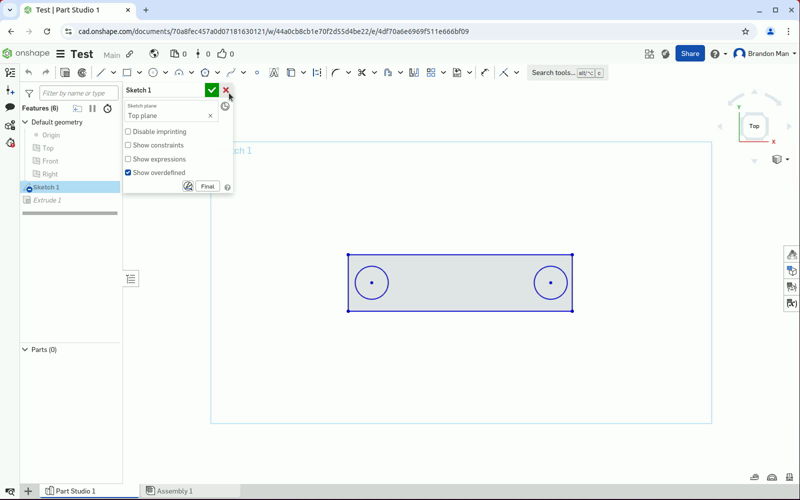
click(229, 92)
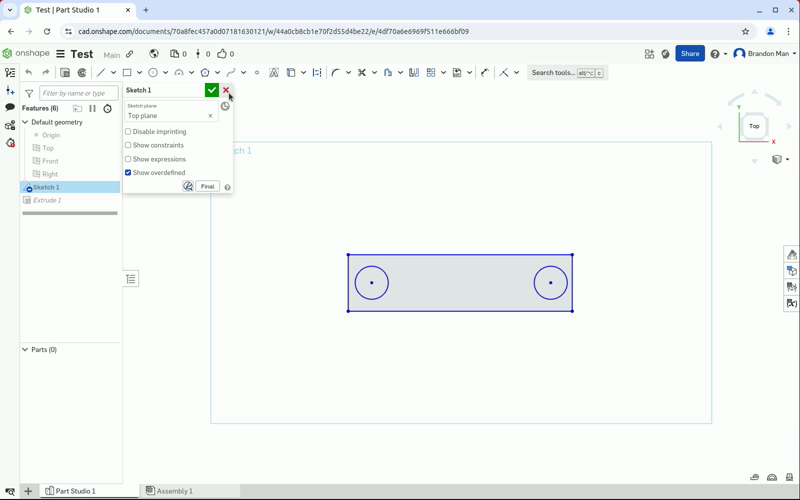
key(shift+s)
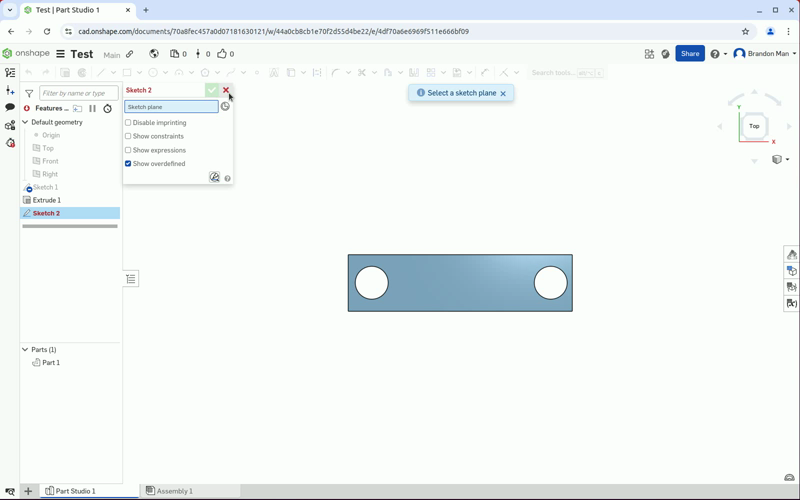
mouse_move(73, 150)
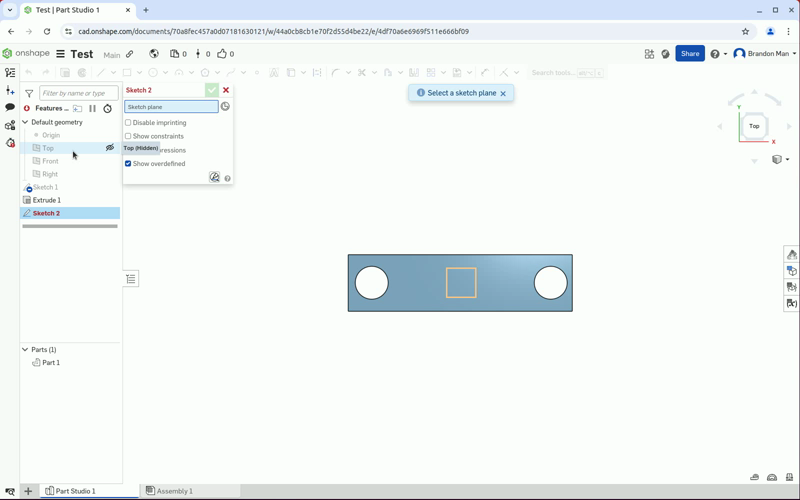
click(73, 150)
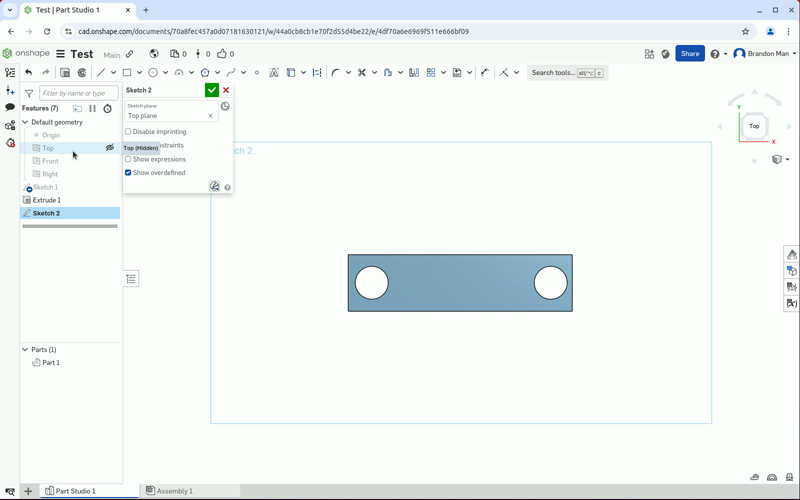
mouse_move(73, 352)
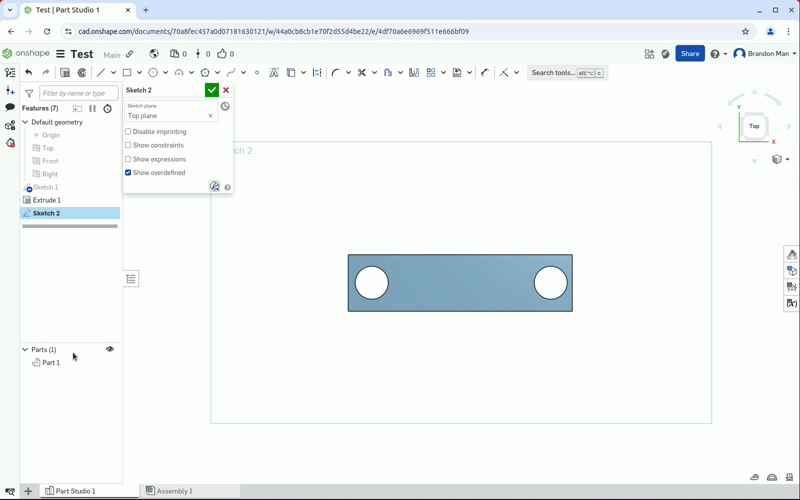
key(y)
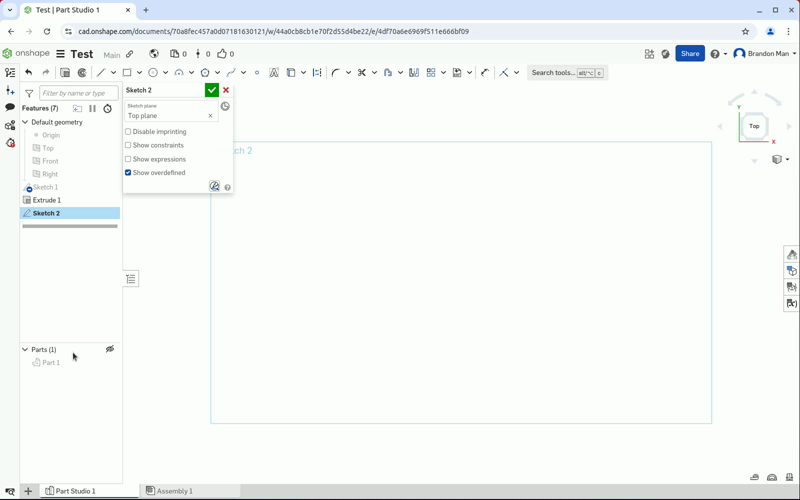
key(c)
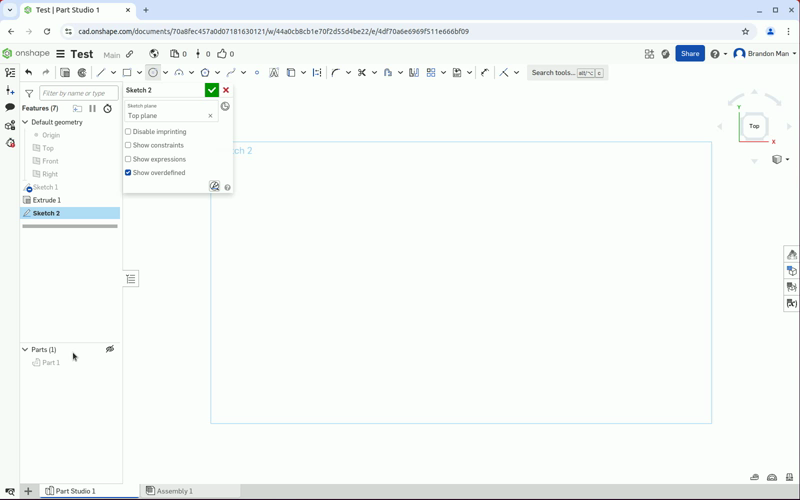
key_down(shift)
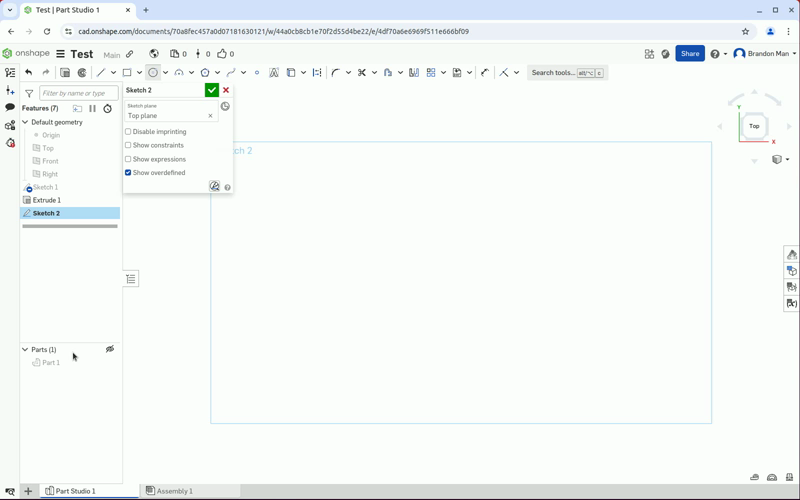
mouse_move(371, 282)
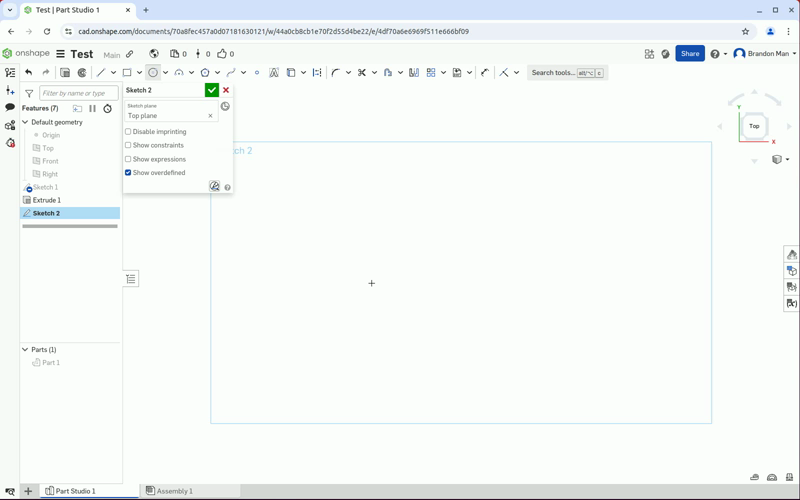
click(371, 282)
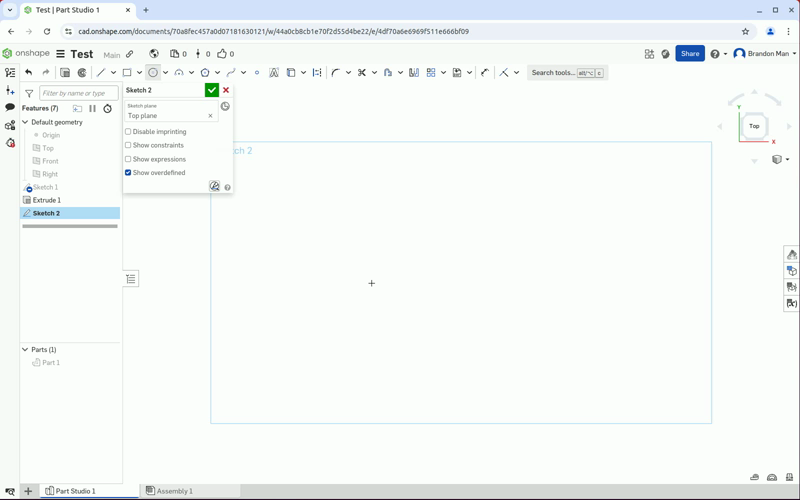
key_up(shift)
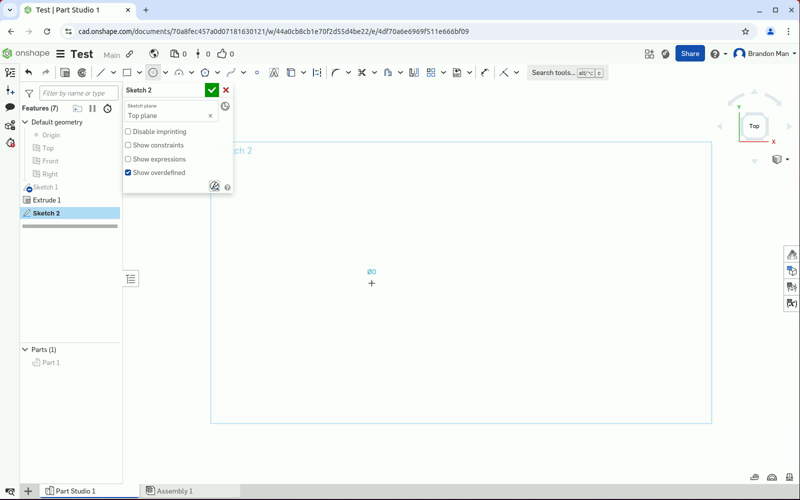
mouse_move(389, 282)
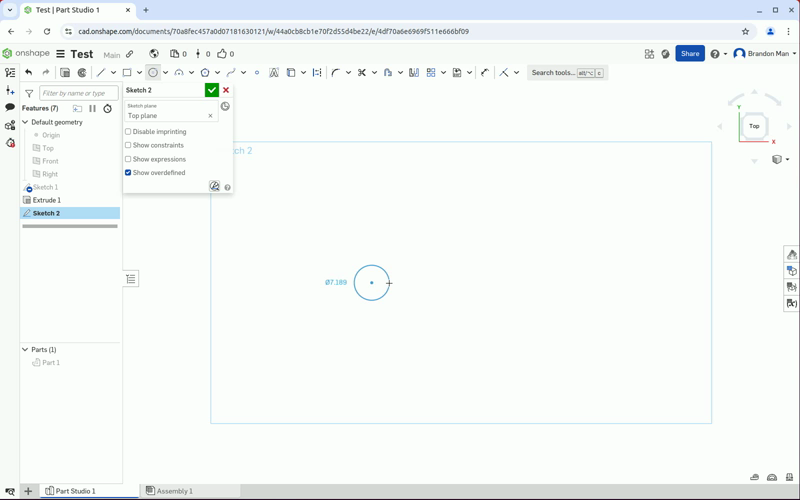
click(389, 282)
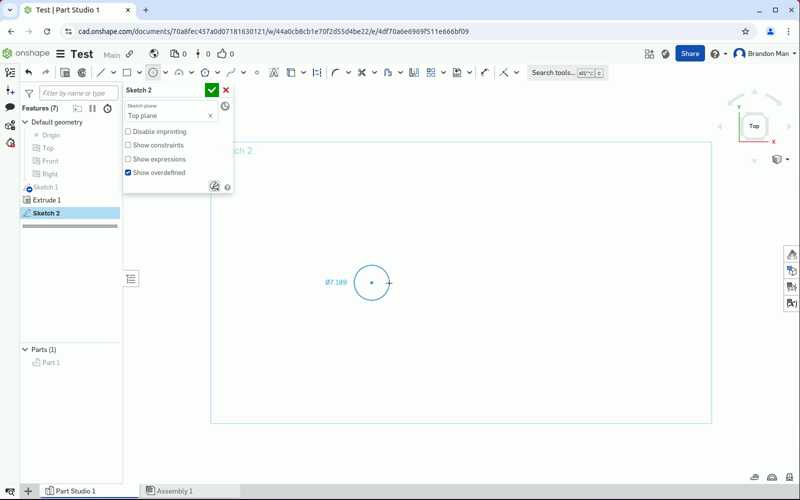
key(esc)
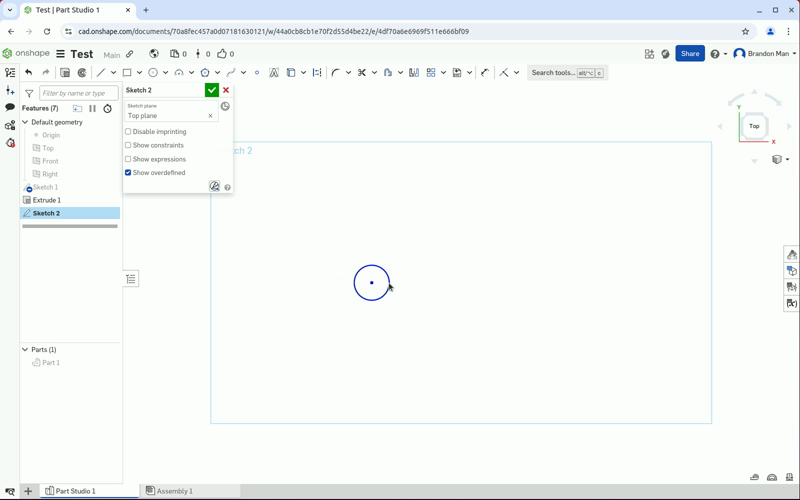
mouse_move(381, 288)
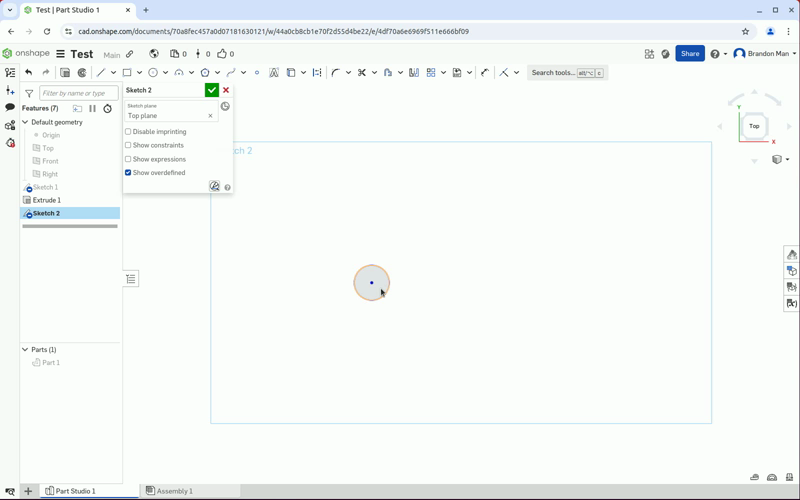
scroll(6)
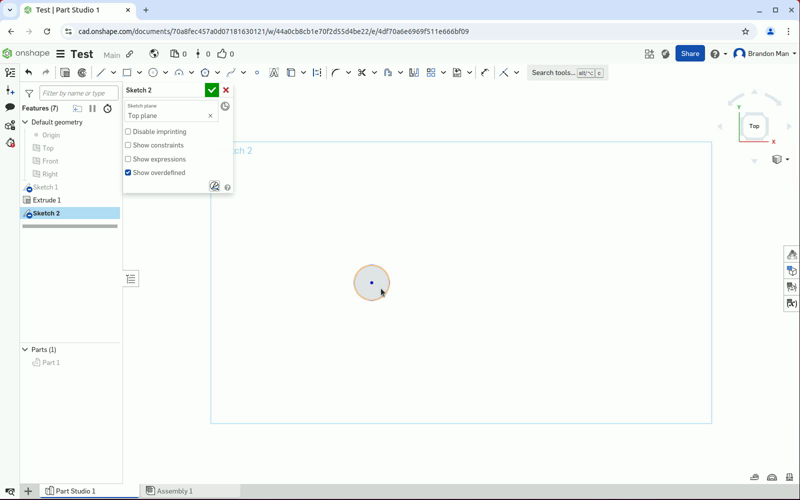
scroll(6)
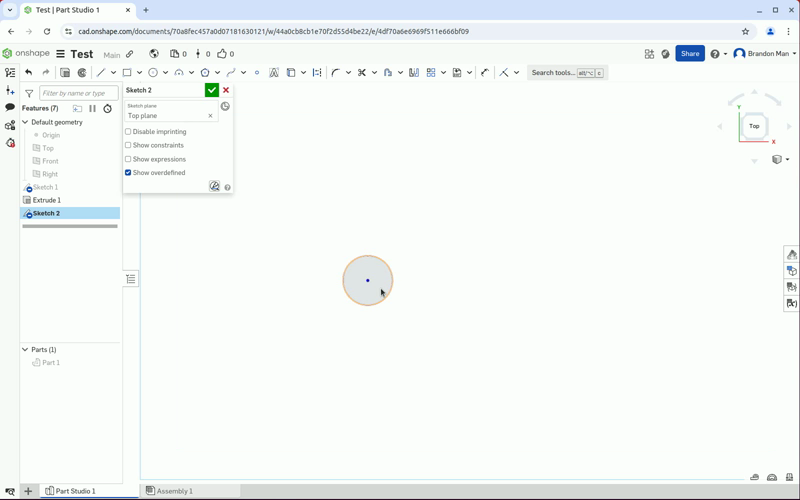
scroll(6)
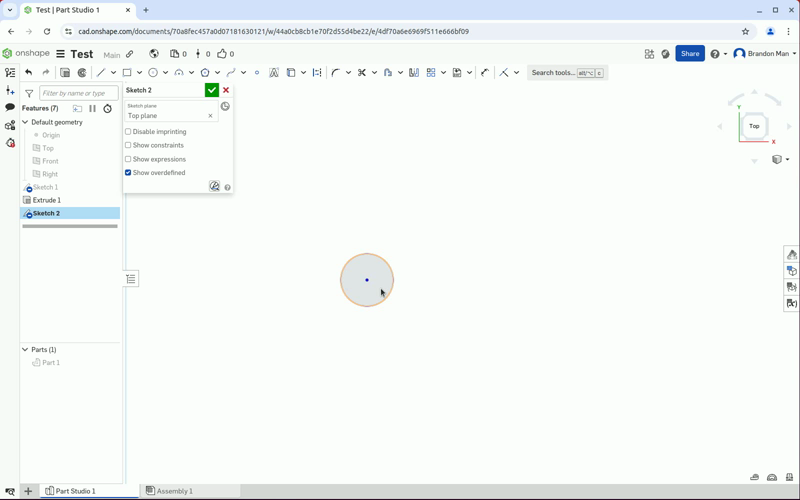
scroll(6)
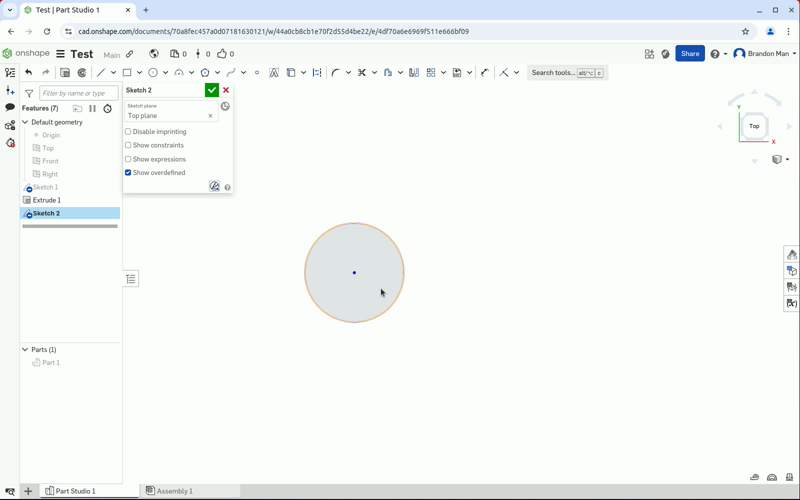
scroll(6)
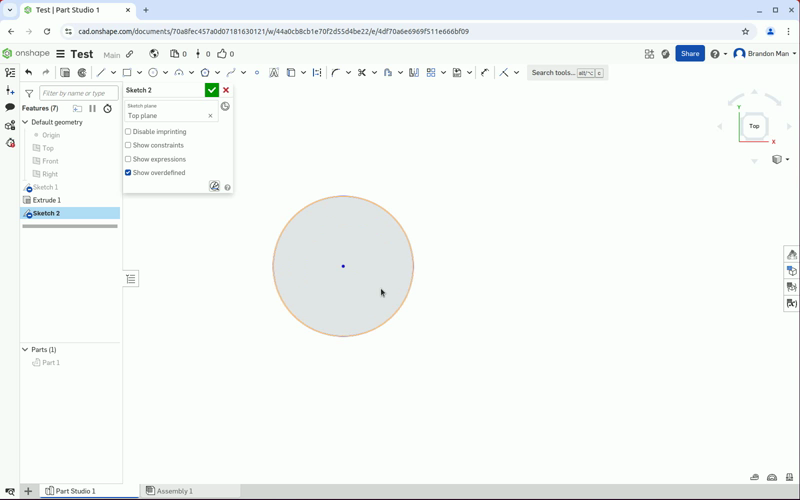
scroll(6)
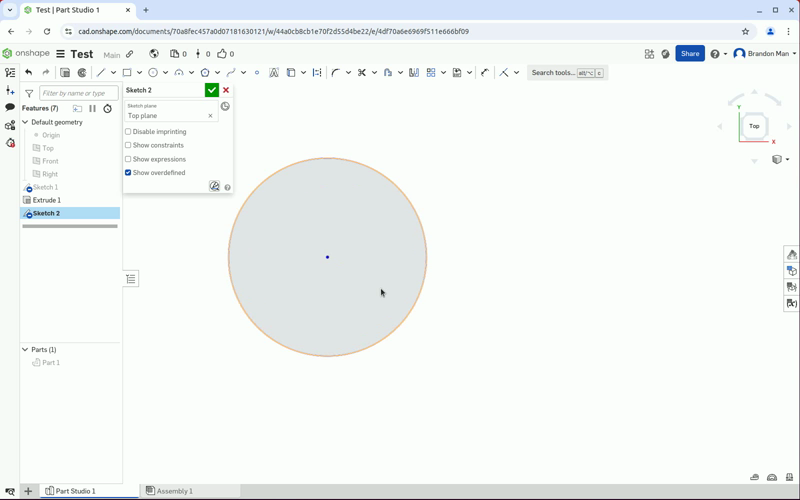
scroll(6)
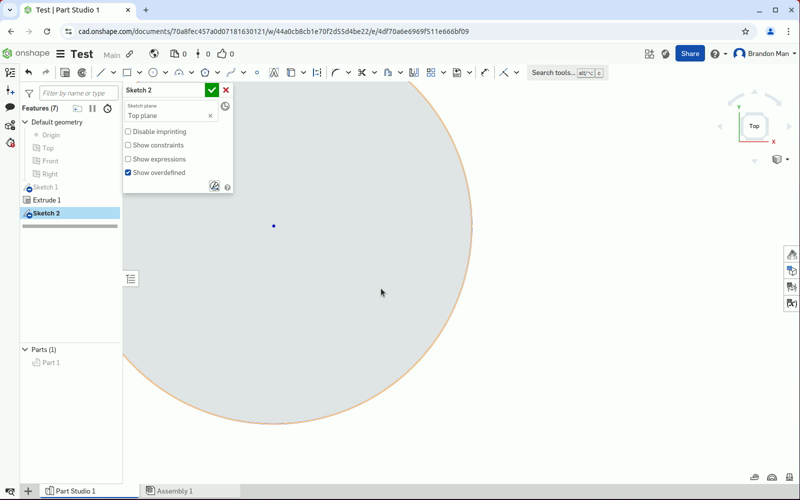
click(381, 288)
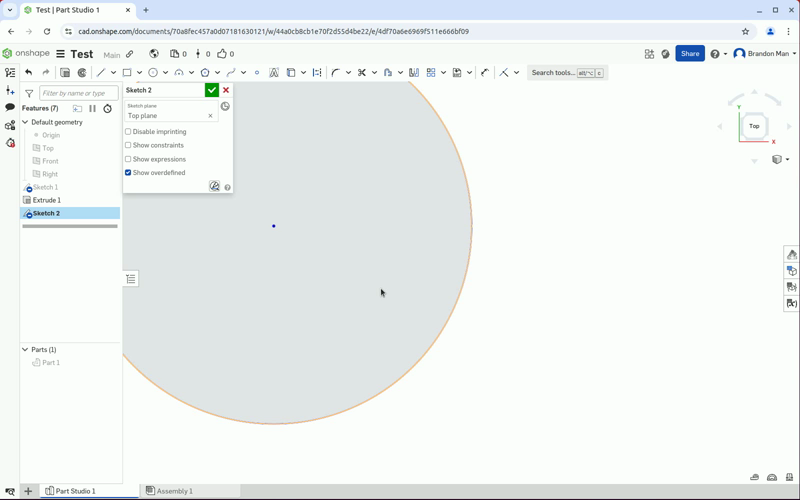
scroll(-6)
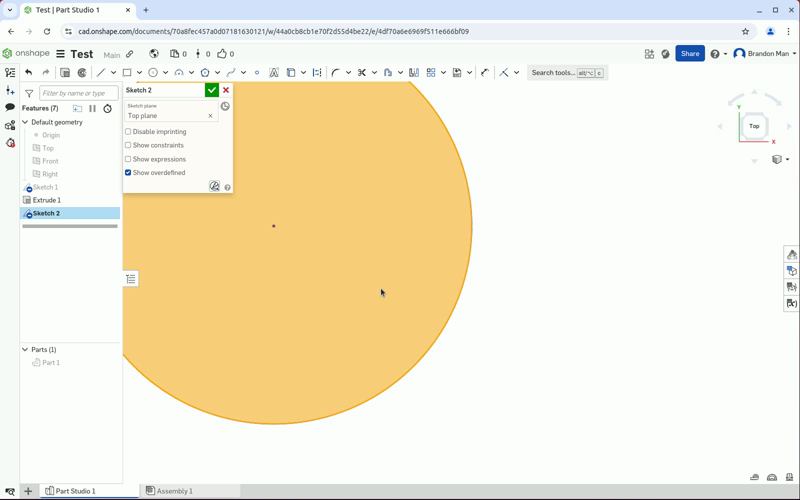
scroll(-6)
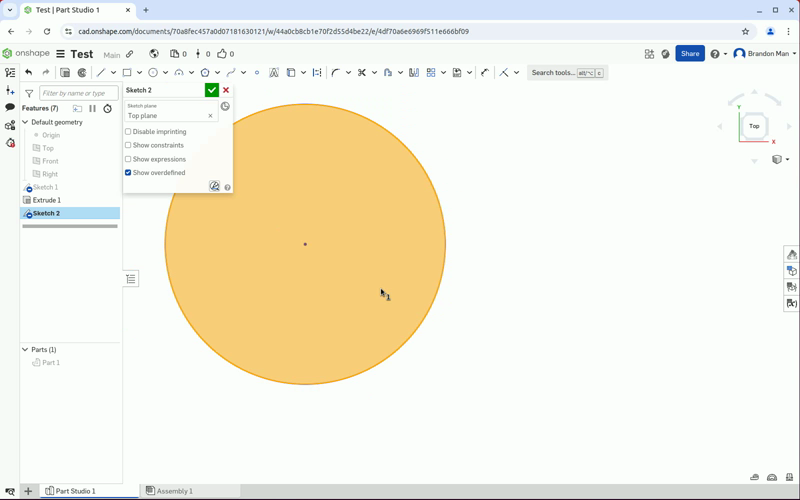
scroll(-6)
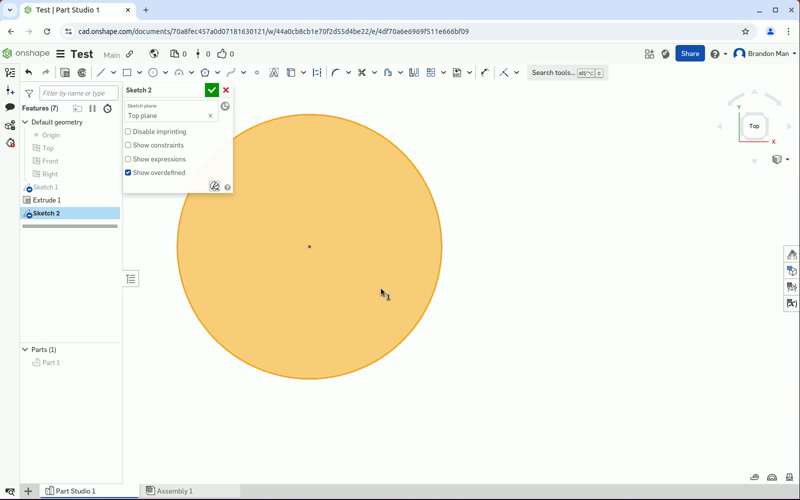
scroll(-6)
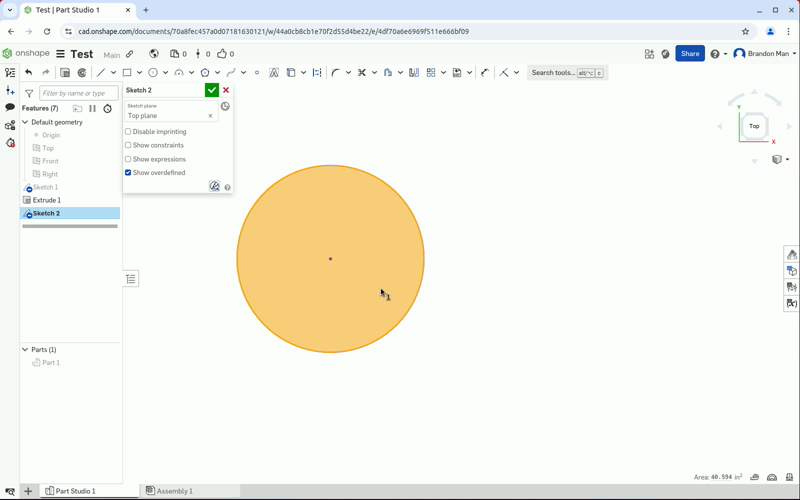
scroll(-6)
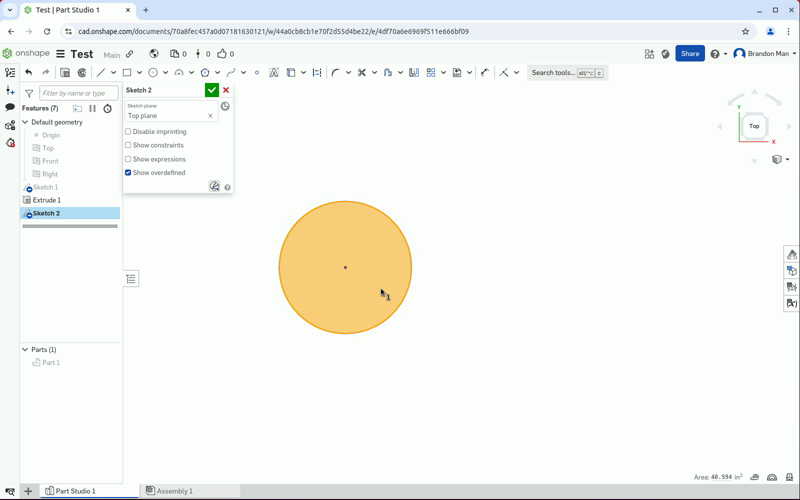
scroll(-6)
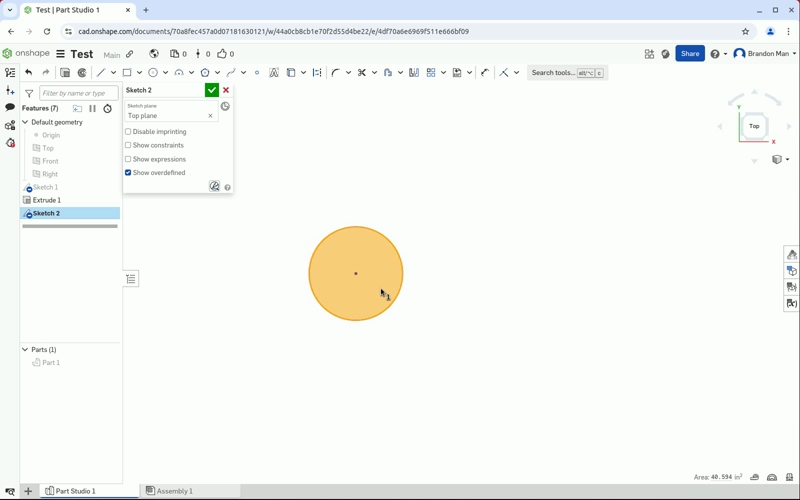
scroll(-6)
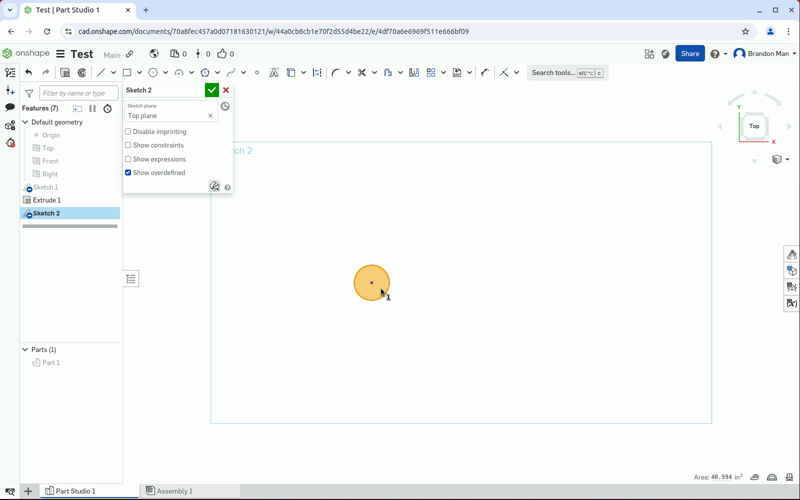
mouse_move(73, 352)
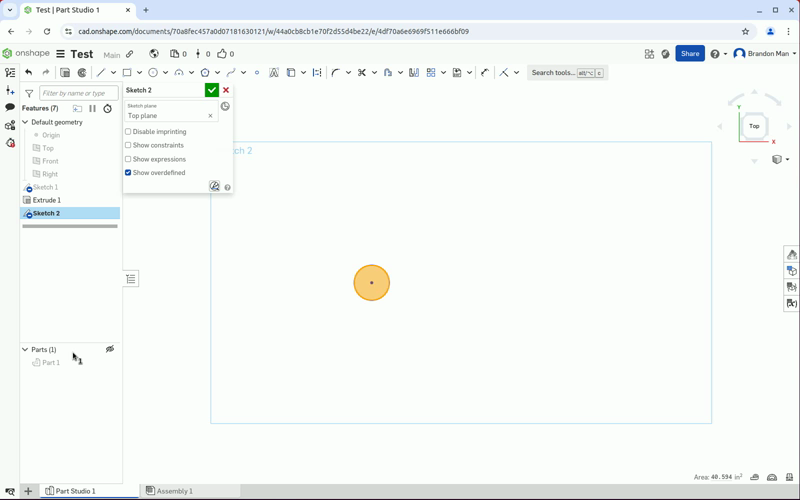
key(shift+y)
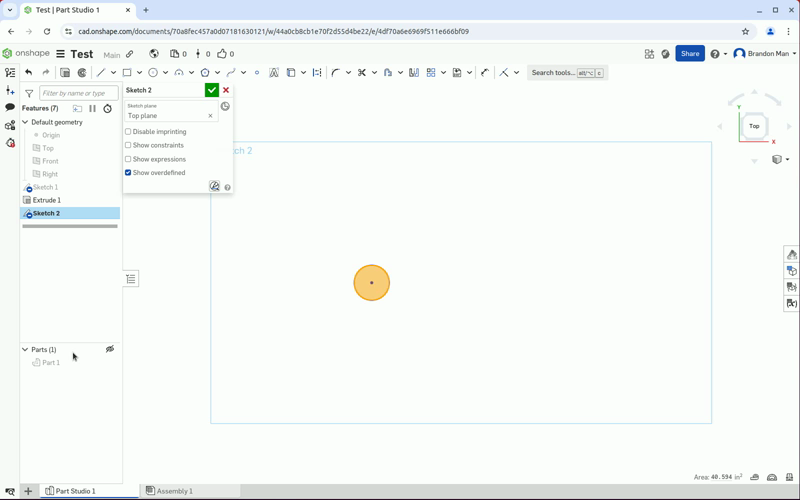
key(shift+e)
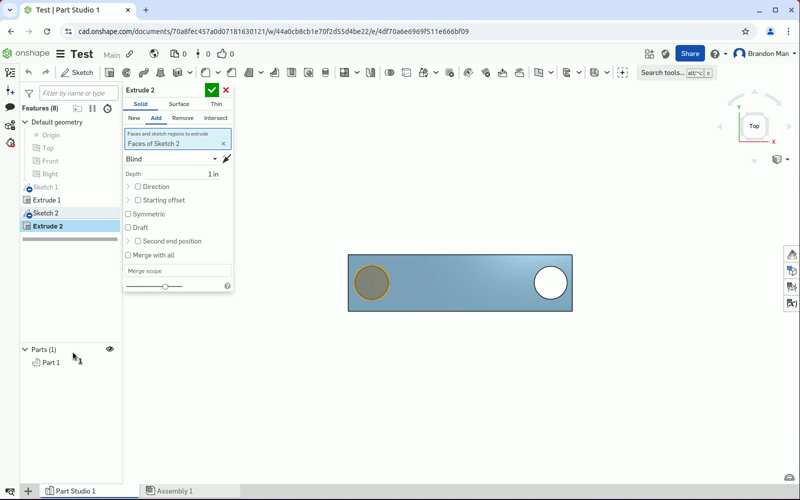
mouse_move(143, 106)
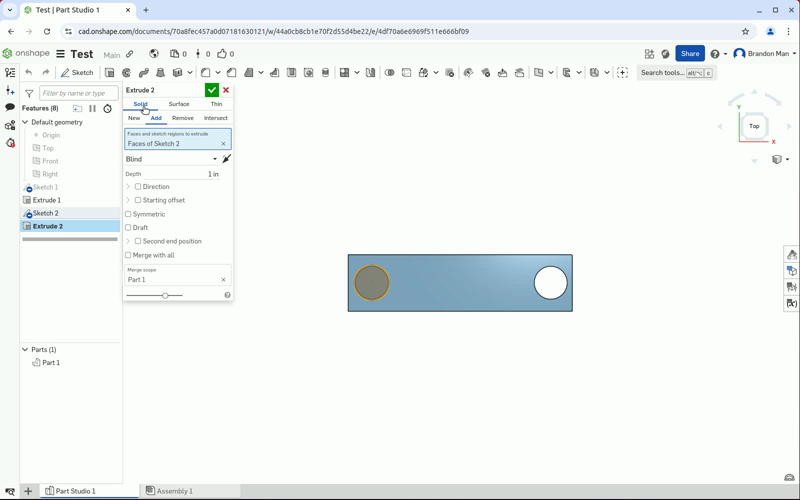
click(143, 106)
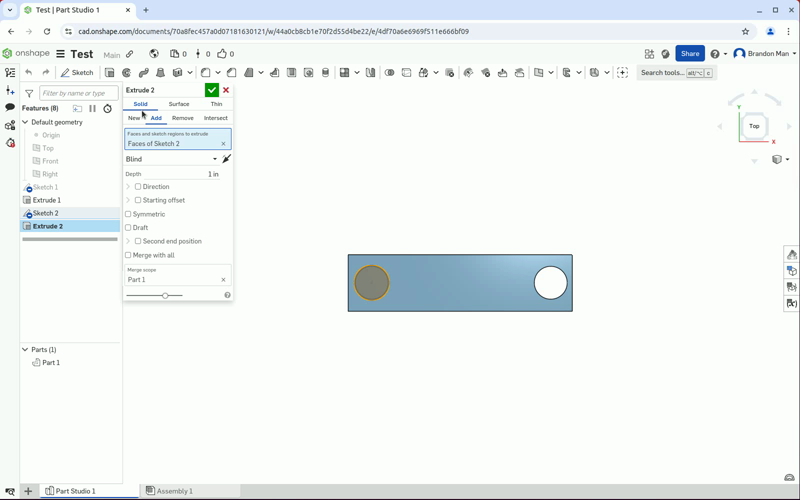
mouse_move(137, 120)
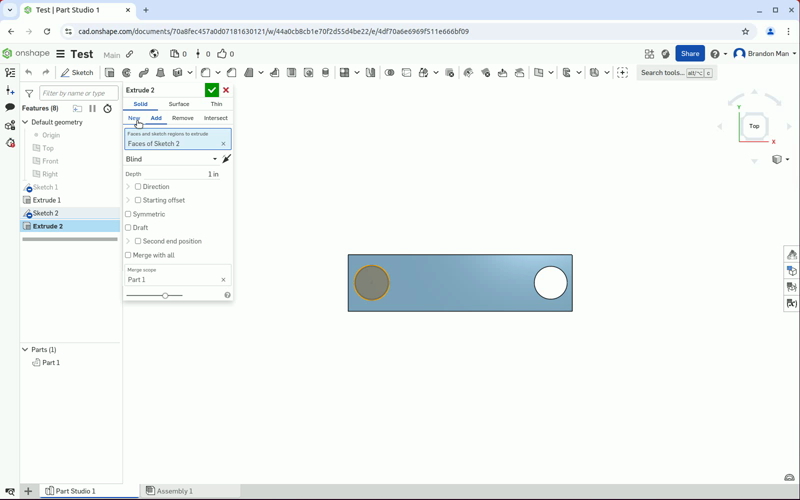
click(137, 120)
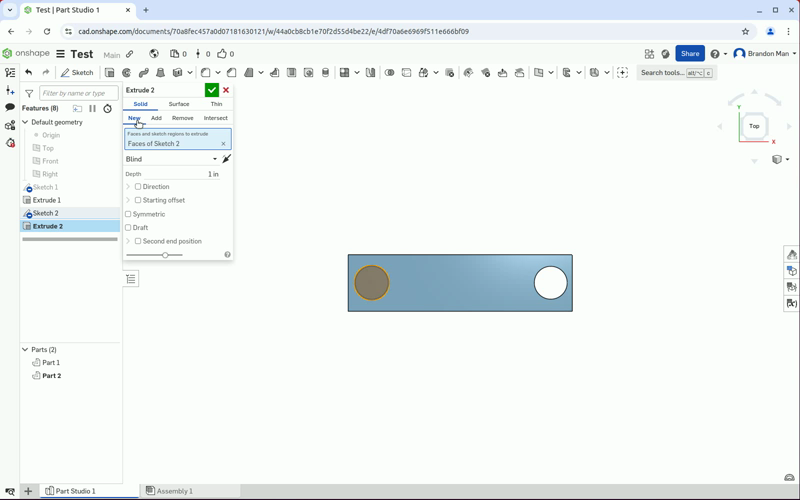
key(tab, 4)
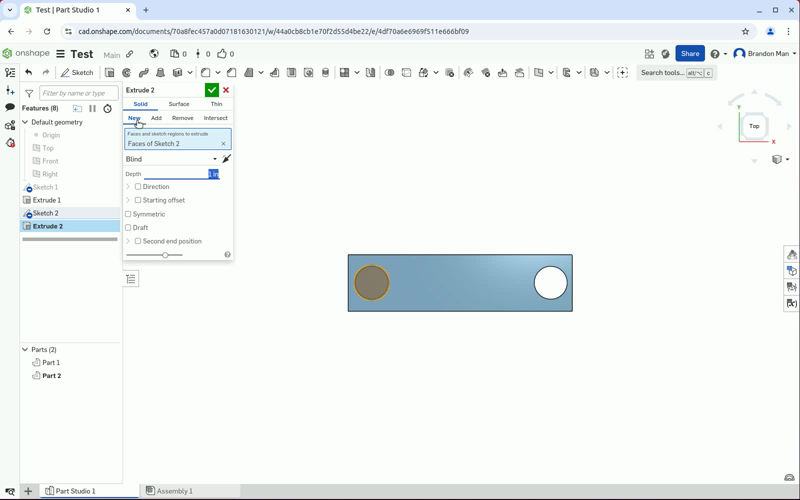
text(17.331)
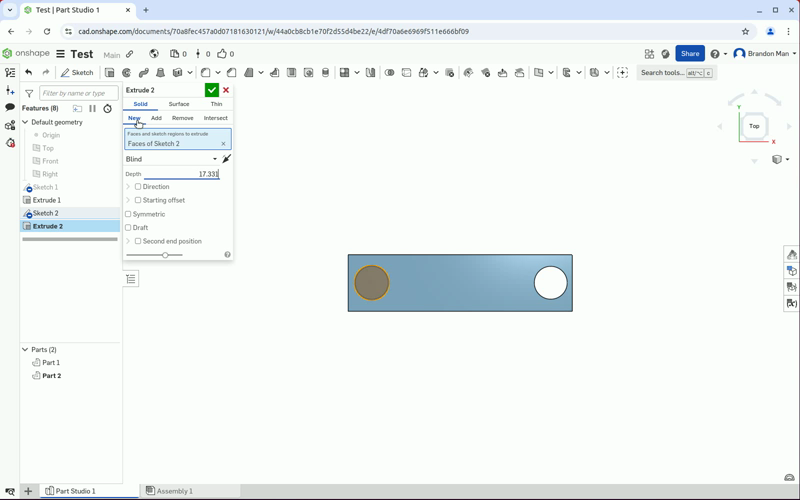
key(enter)
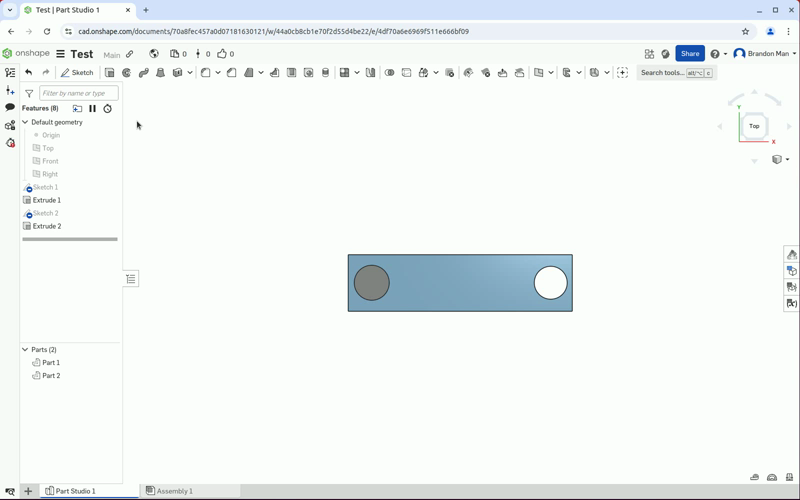
key(shift+h)
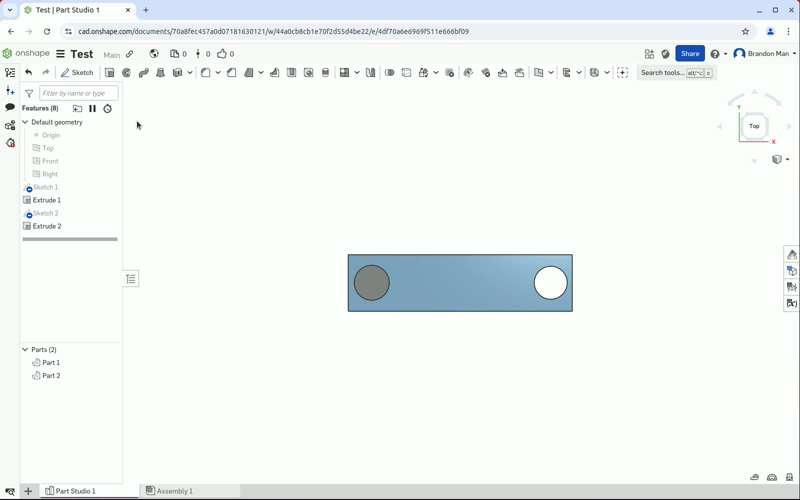
key(shift+h)
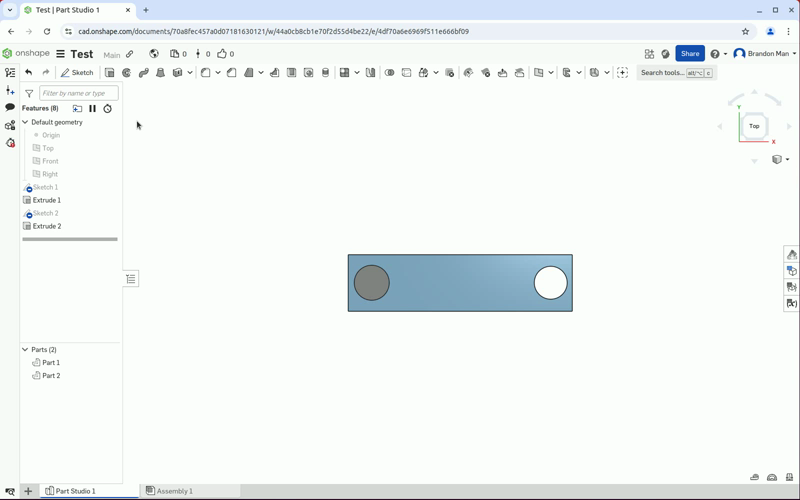
mouse_move(73, 189)
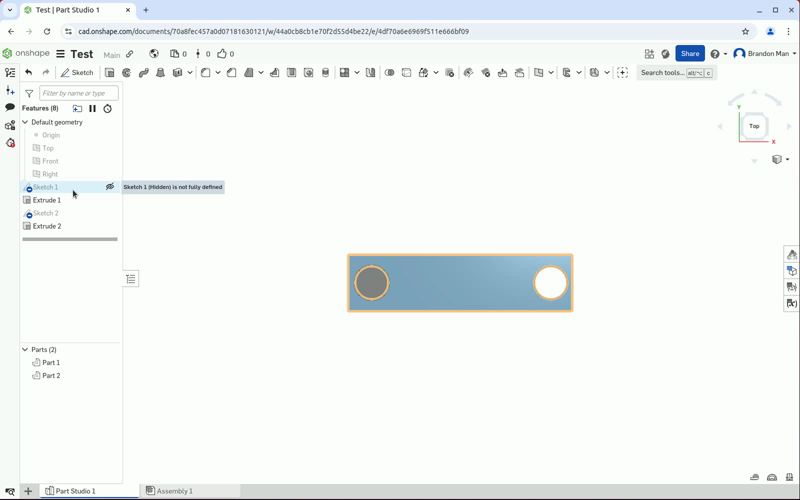
click(73, 189)
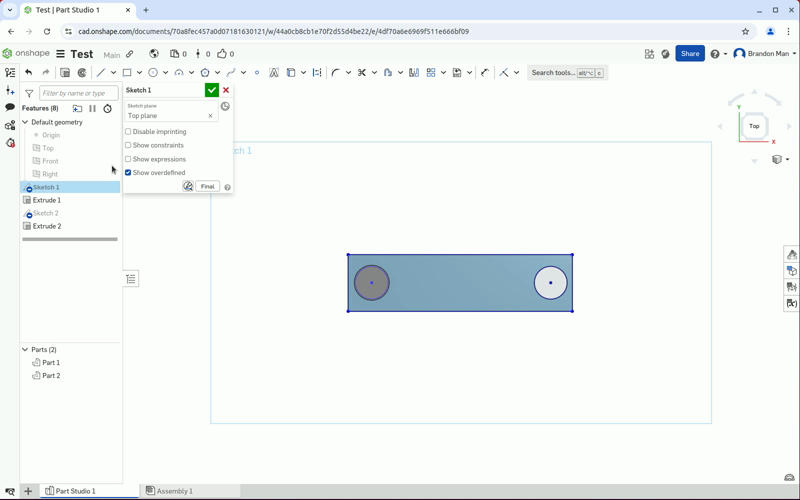
mouse_move(229, 92)
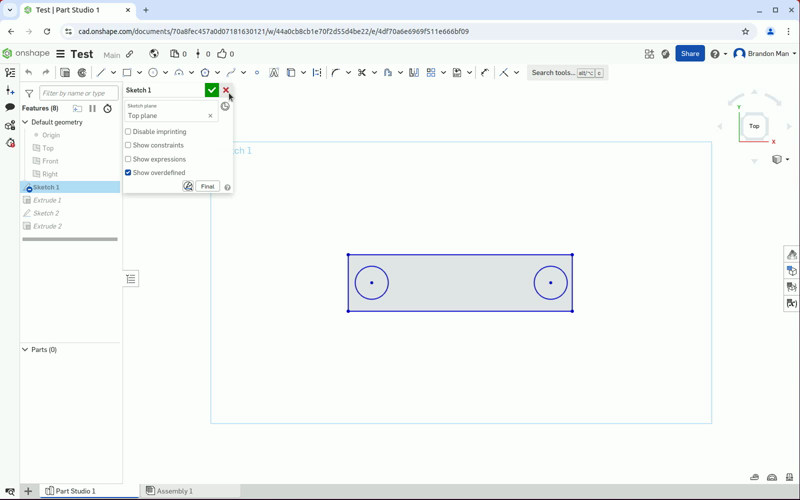
click(229, 92)
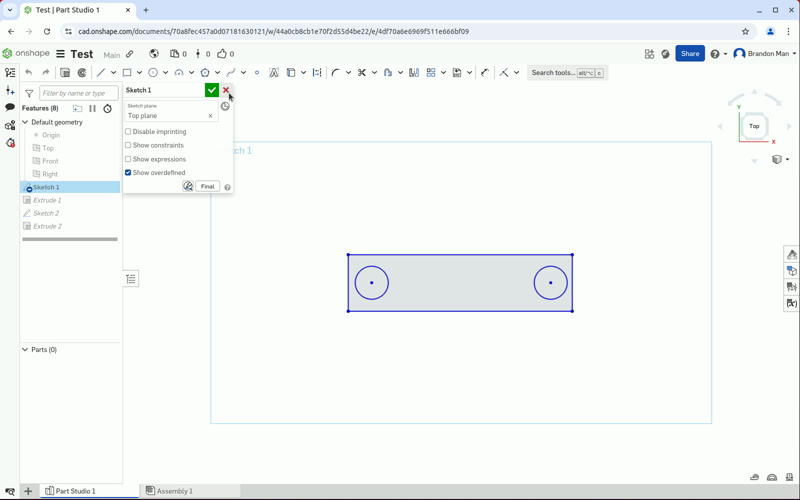
key(shift+s)
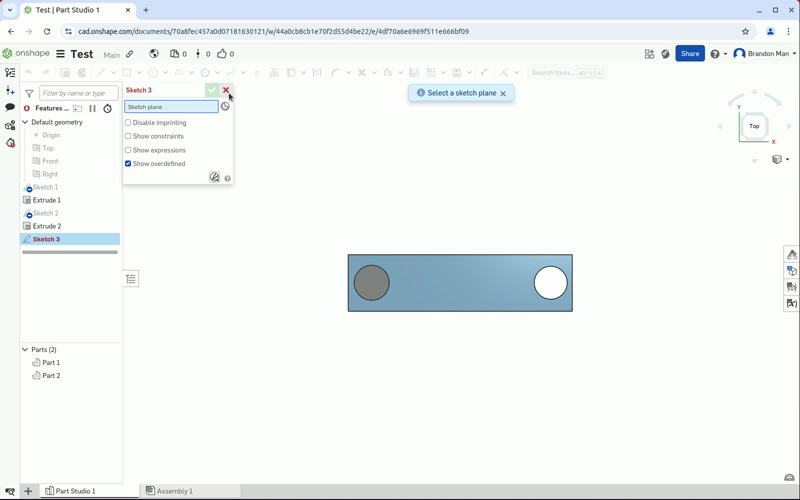
mouse_move(73, 150)
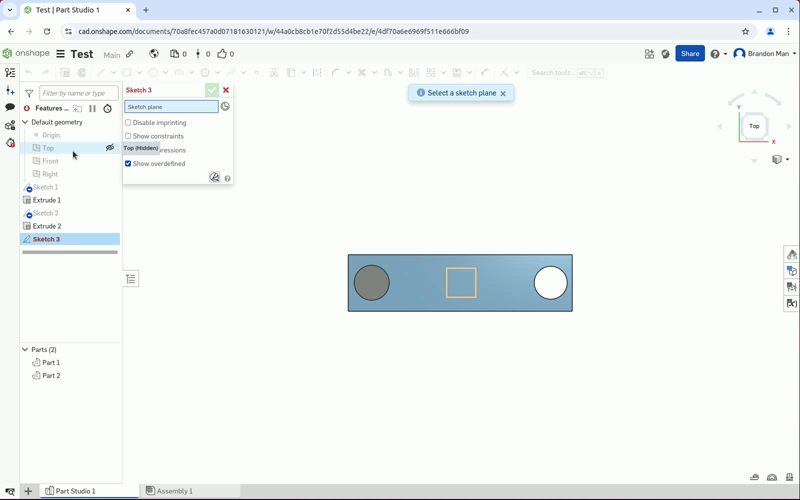
click(73, 150)
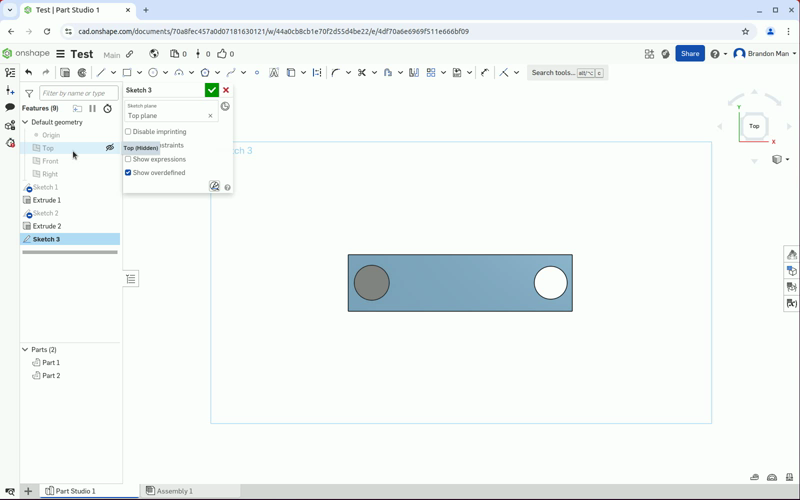
mouse_move(73, 352)
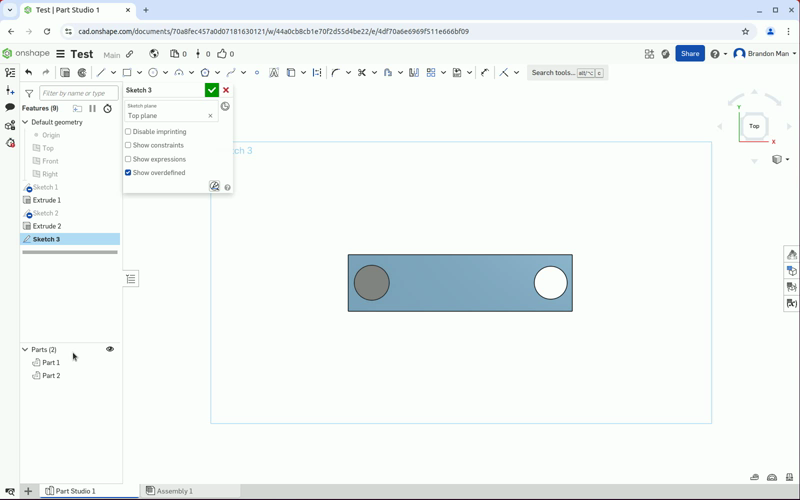
key(y)
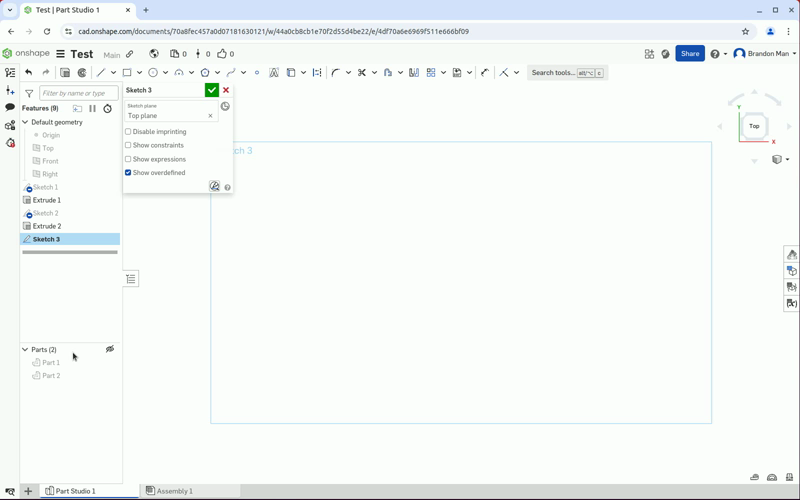
key(c)
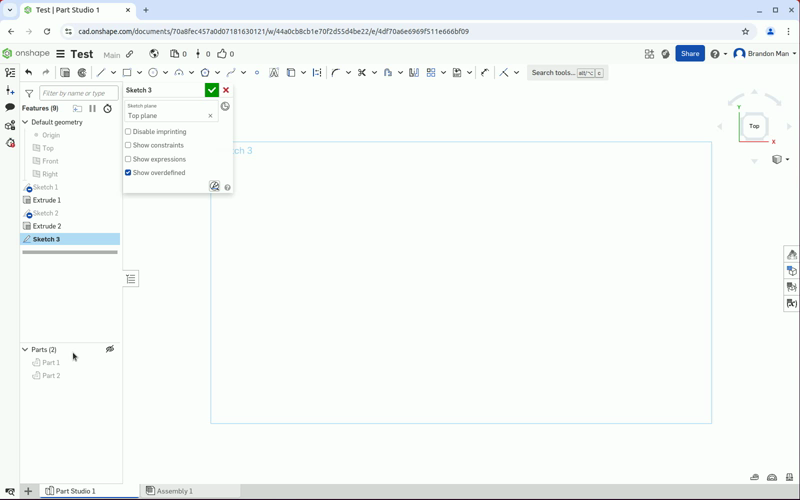
key_down(shift)
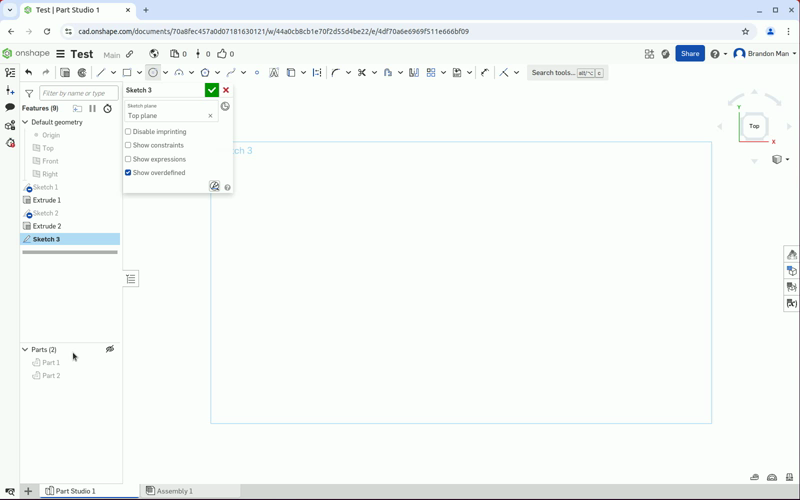
mouse_move(551, 282)
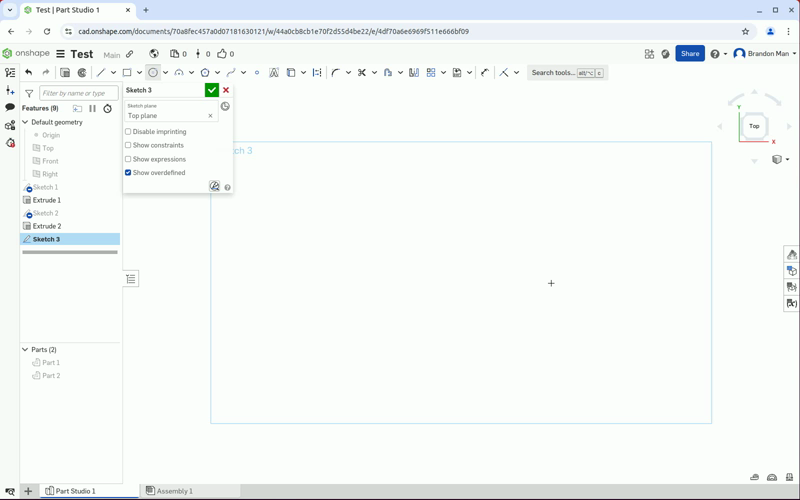
click(551, 282)
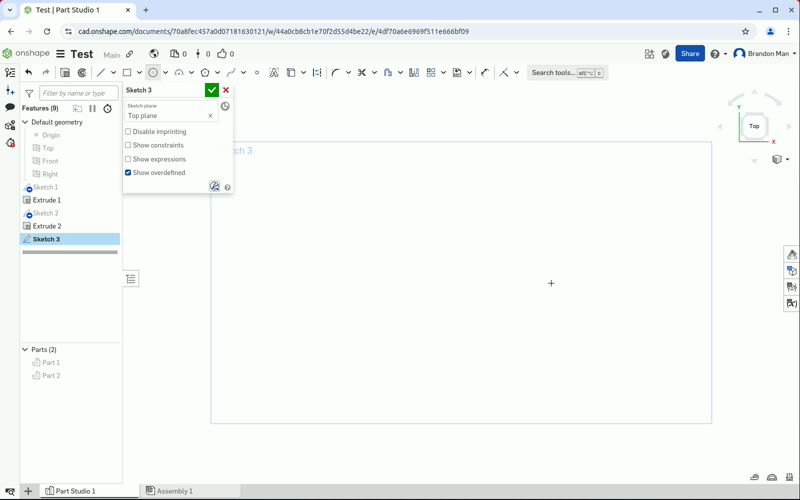
key_up(shift)
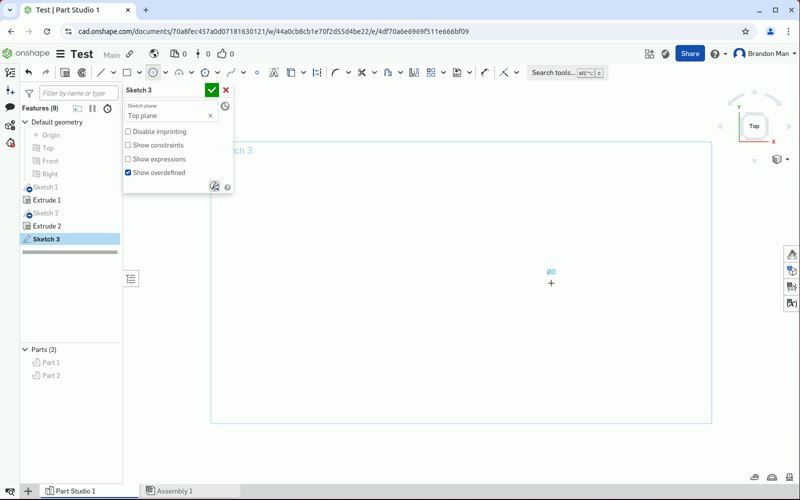
mouse_move(568, 282)
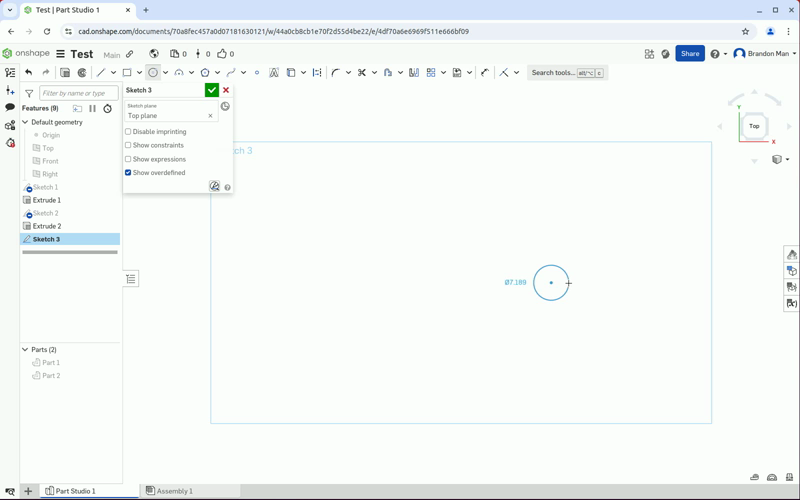
click(568, 282)
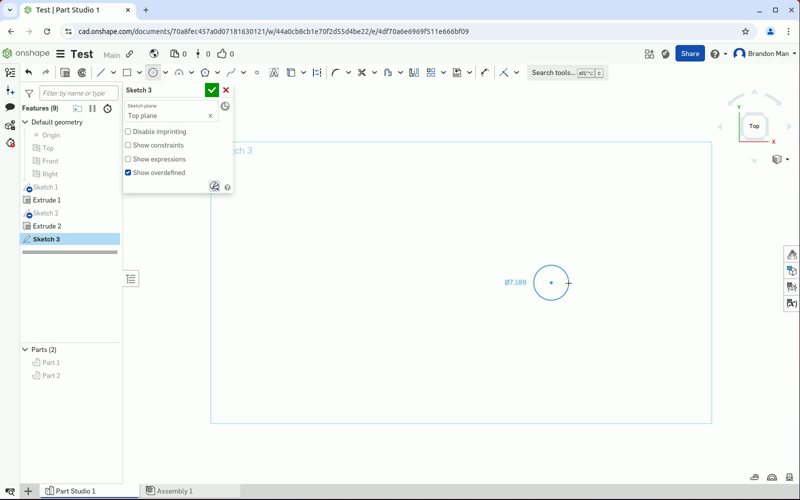
key(esc)
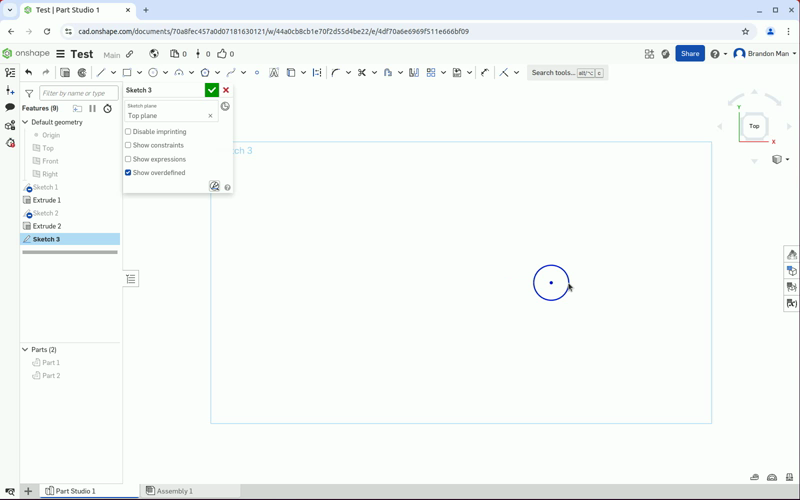
mouse_move(550, 277)
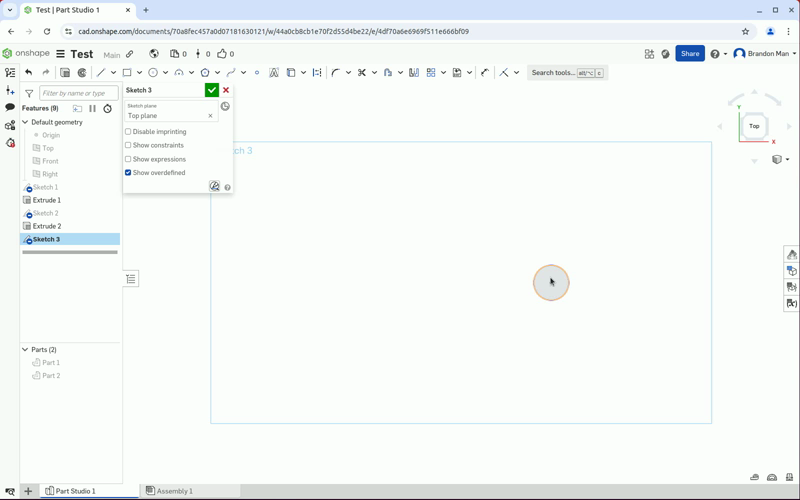
scroll(6)
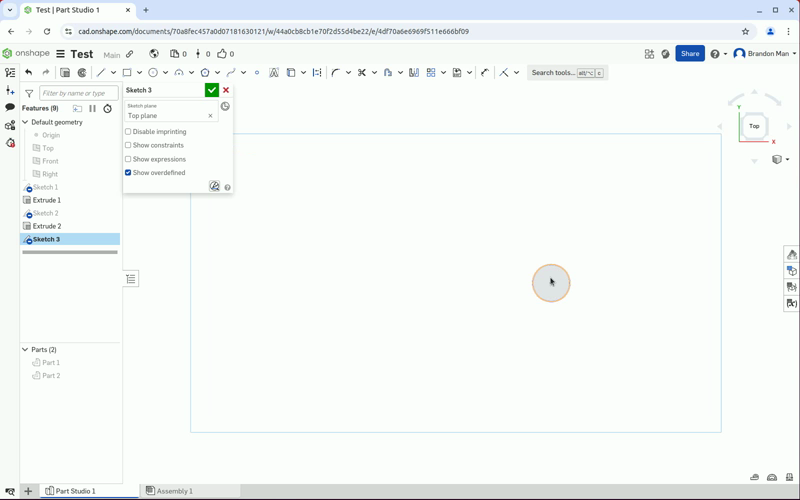
scroll(6)
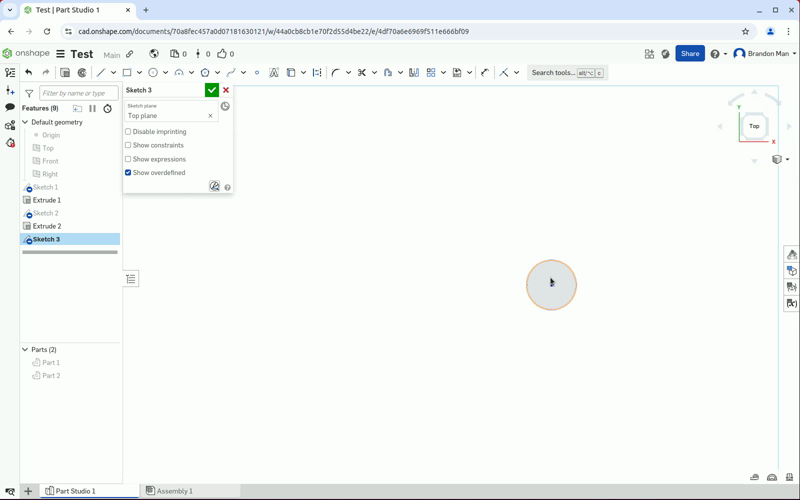
scroll(6)
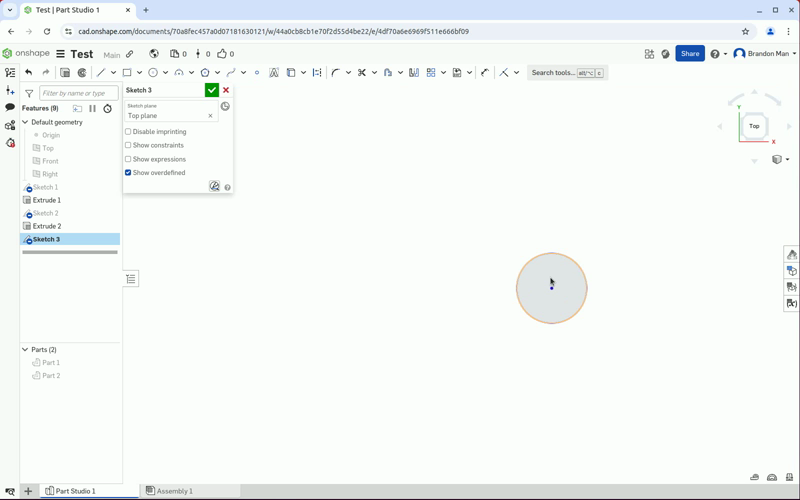
scroll(6)
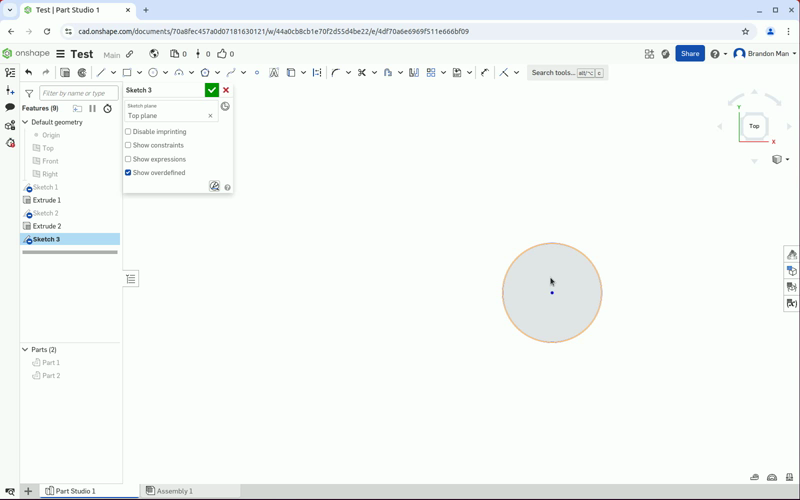
scroll(6)
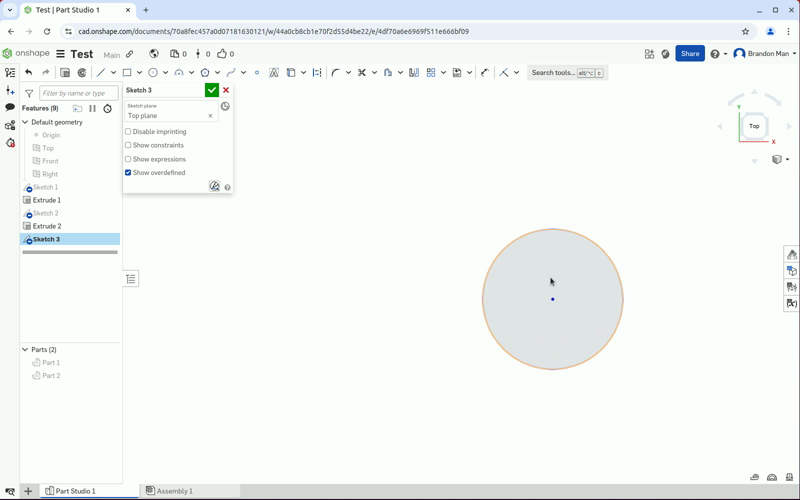
scroll(6)
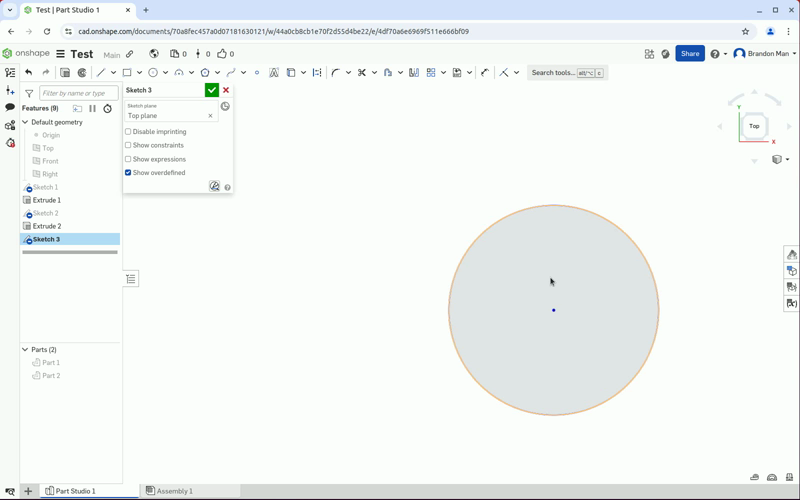
scroll(6)
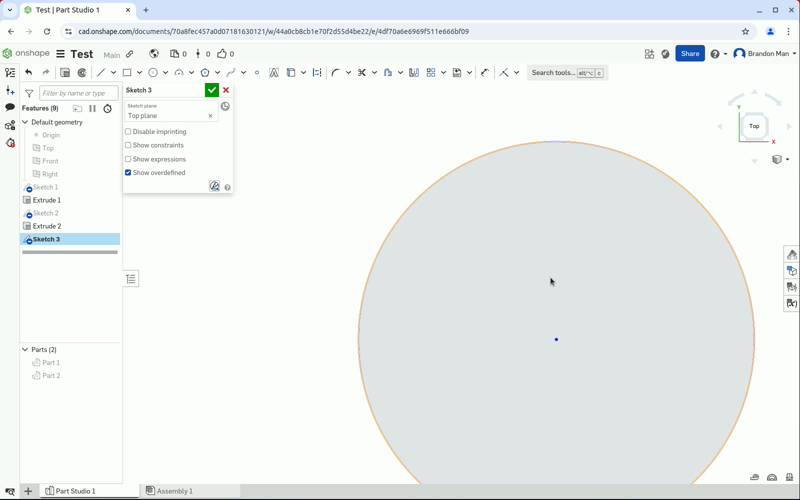
click(550, 277)
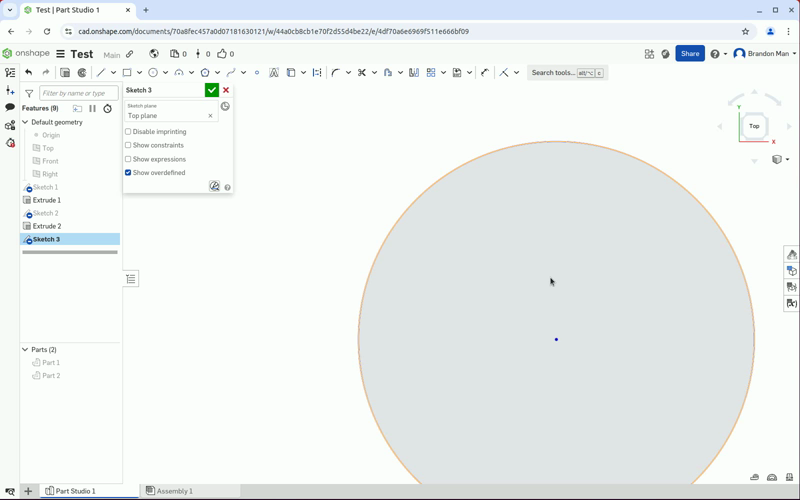
scroll(-6)
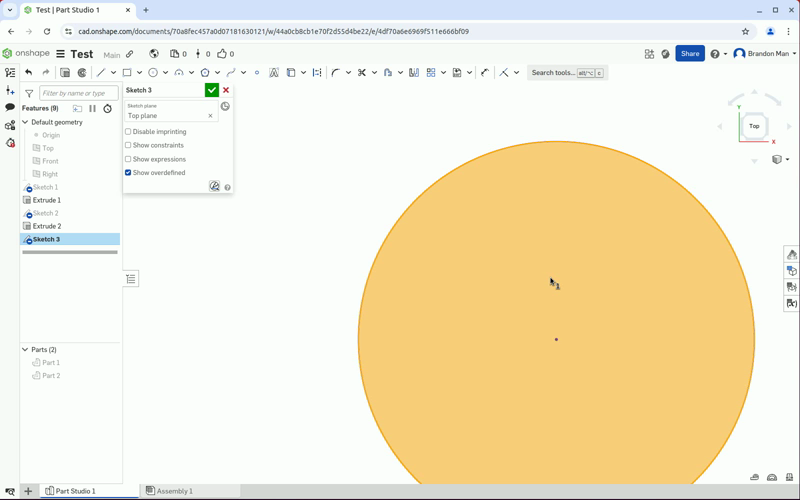
scroll(-6)
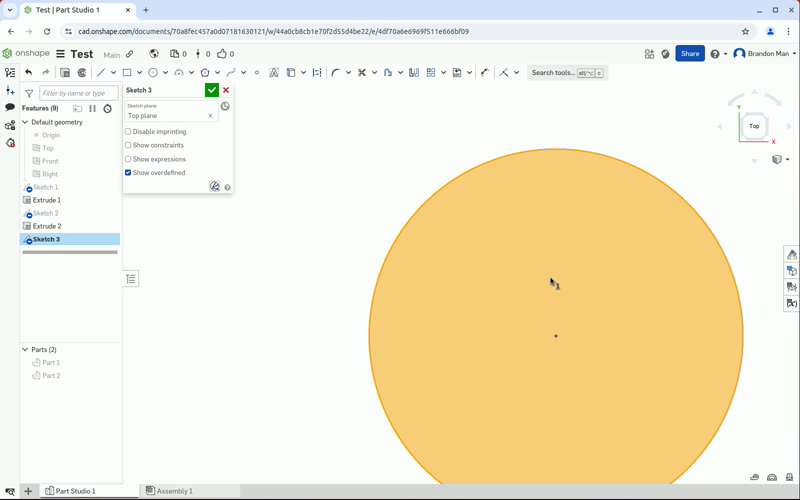
scroll(-6)
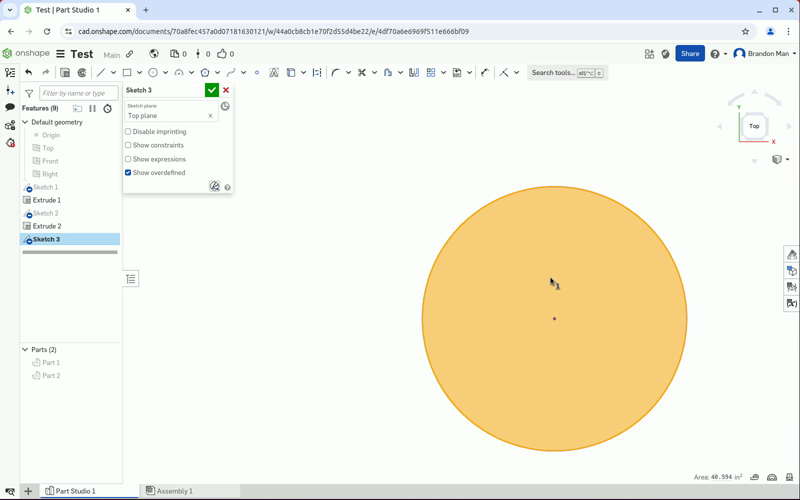
scroll(-6)
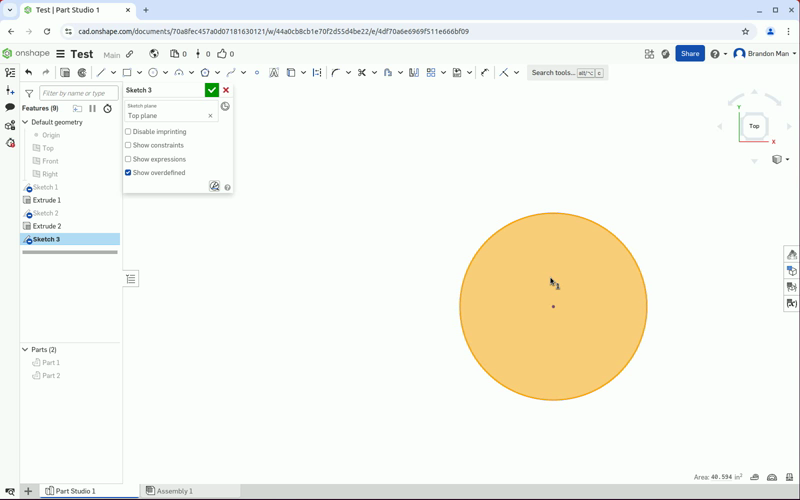
scroll(-6)
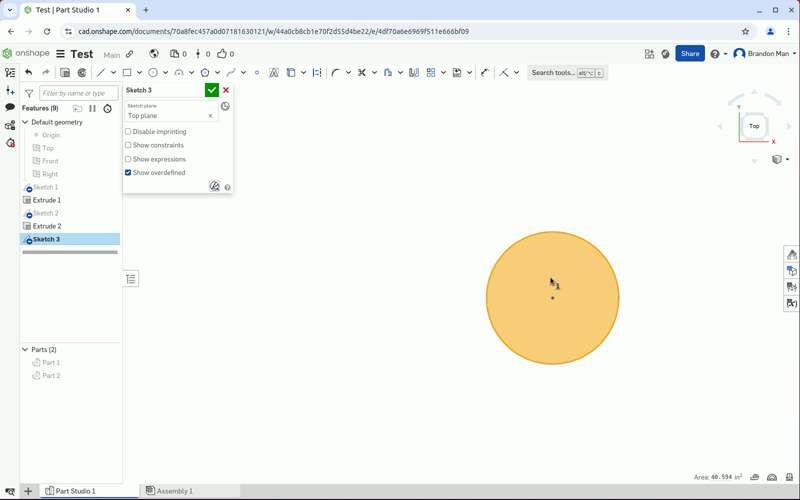
scroll(-6)
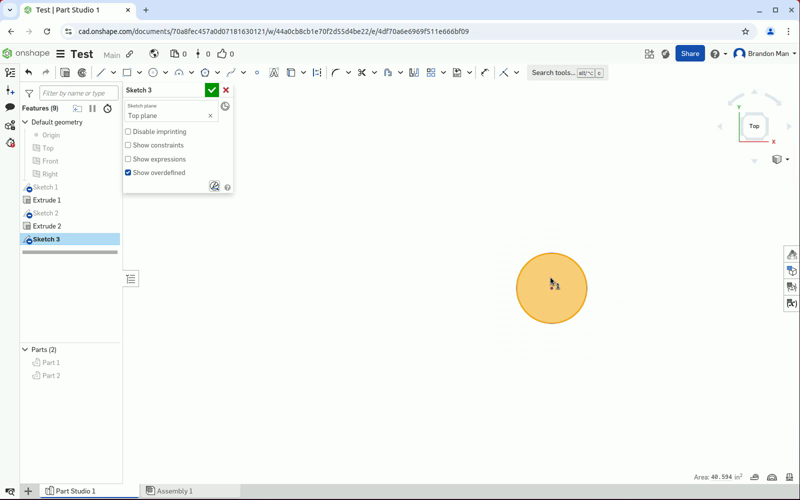
scroll(-6)
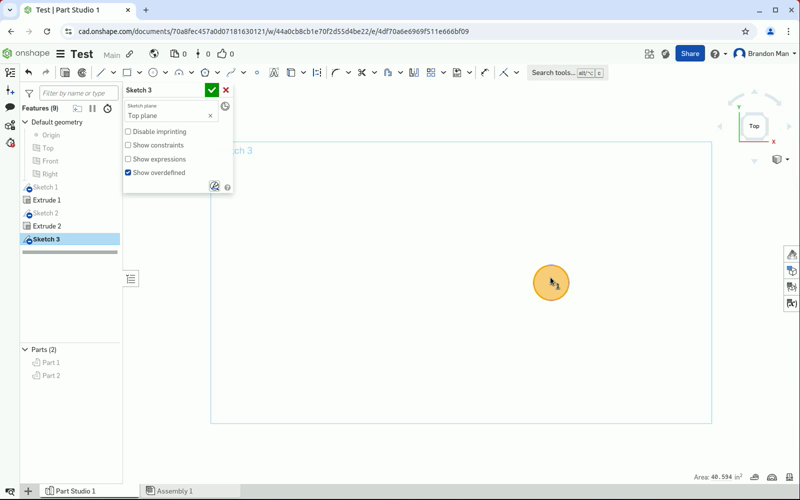
mouse_move(73, 352)
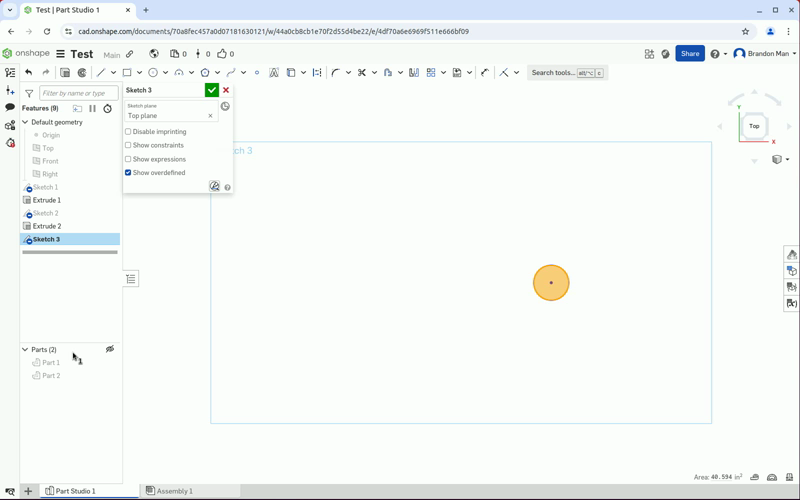
key(shift+y)
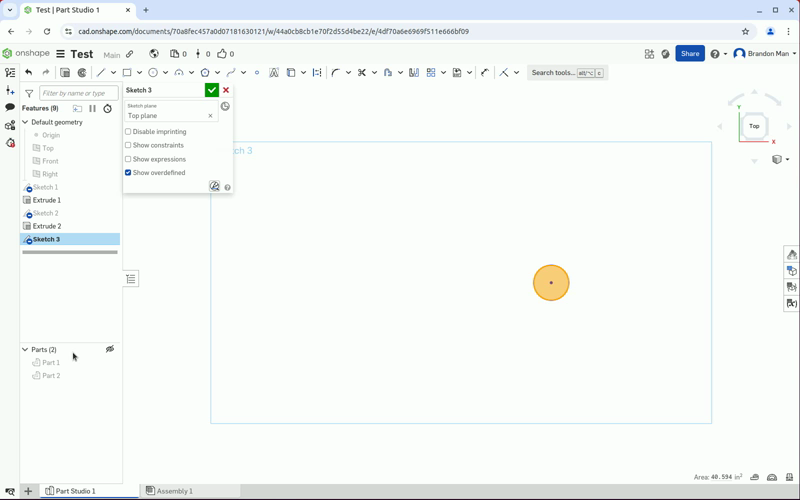
key(shift+e)
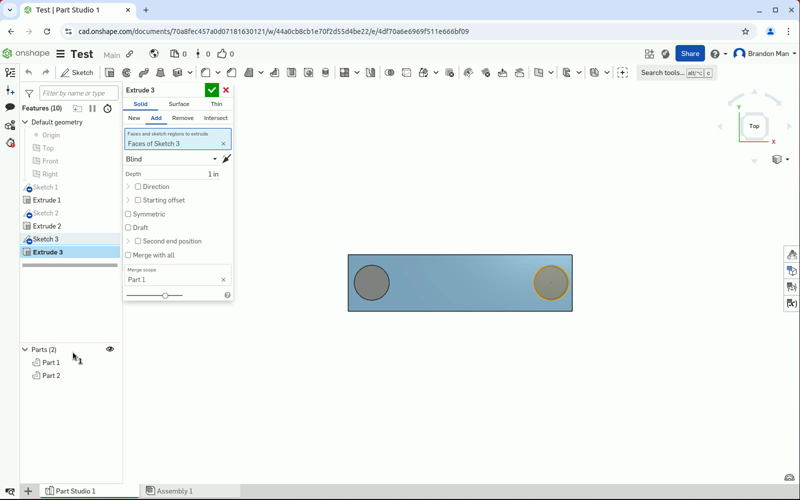
mouse_move(143, 106)
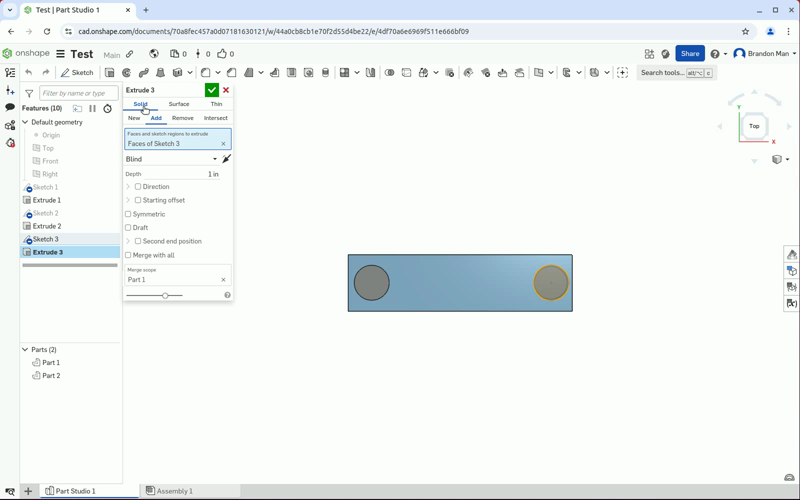
click(143, 106)
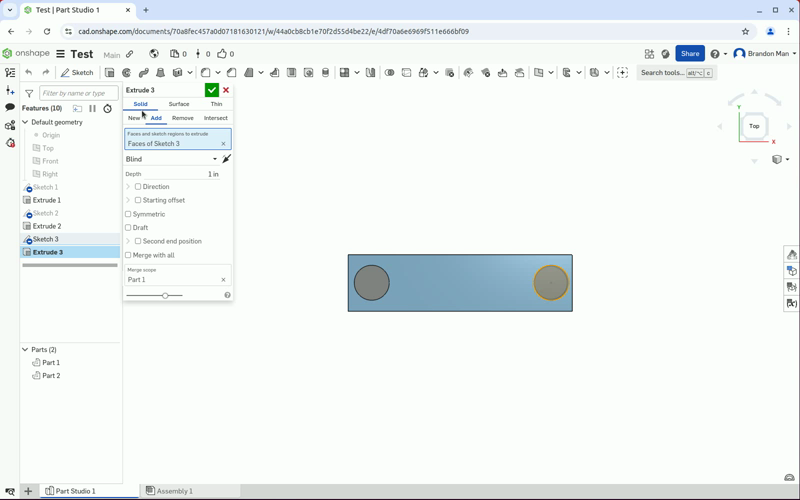
mouse_move(137, 120)
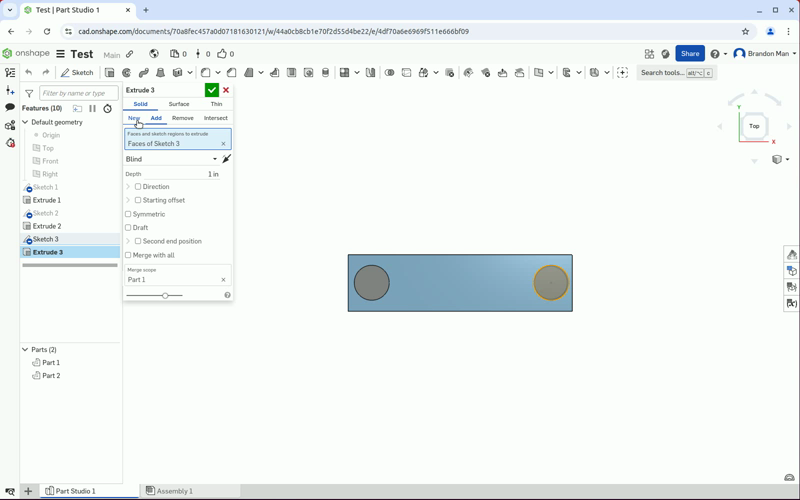
click(137, 120)
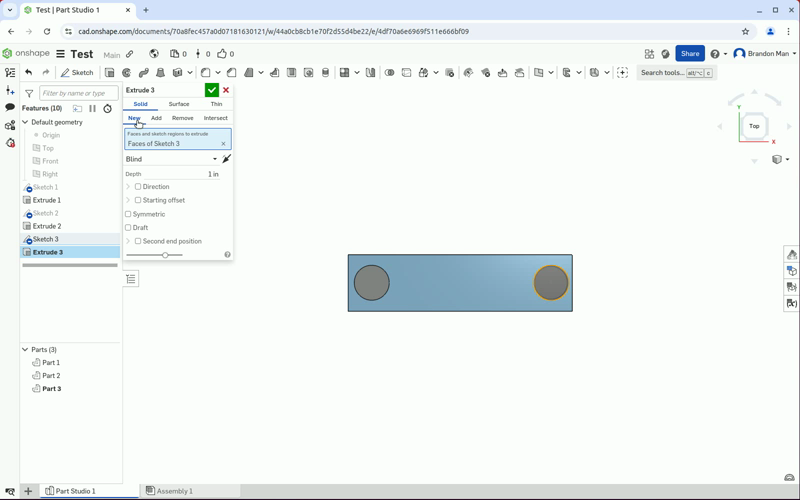
key(tab, 4)
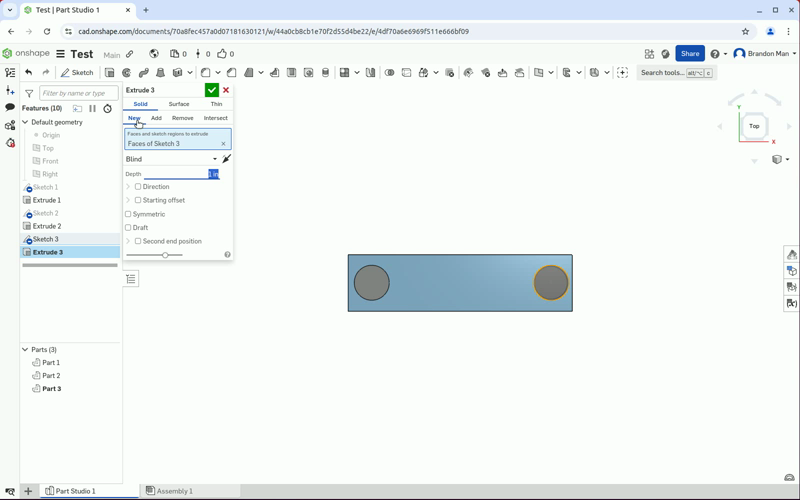
text(17.331)
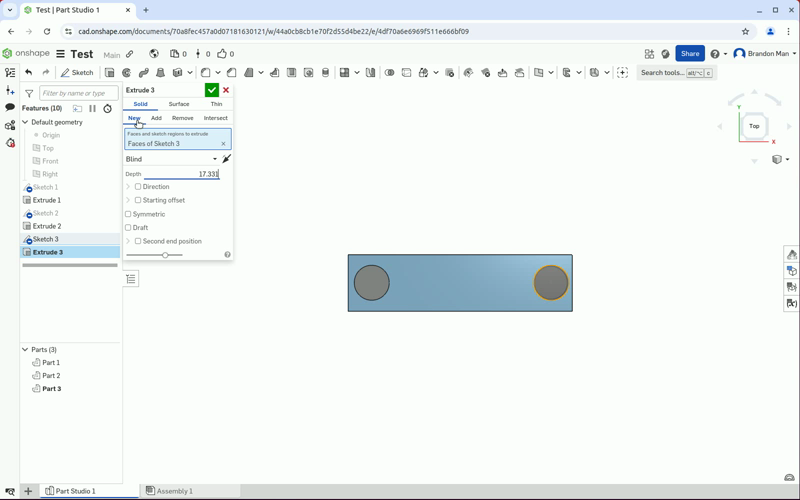
key(enter)
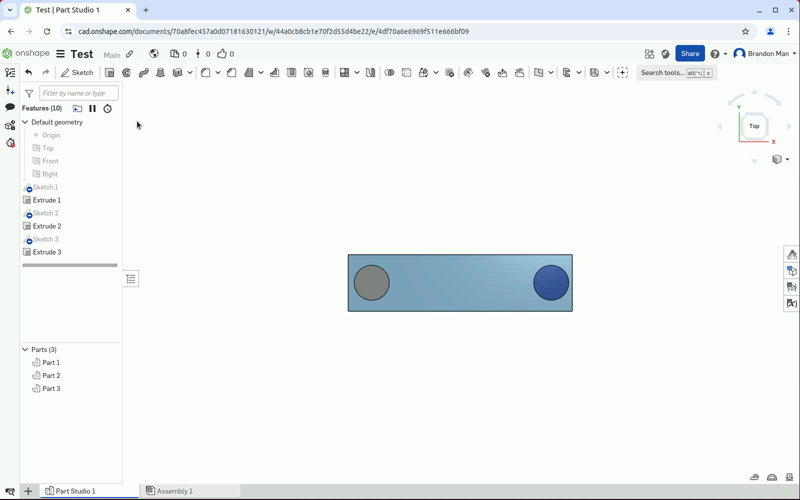
key(shift+h)
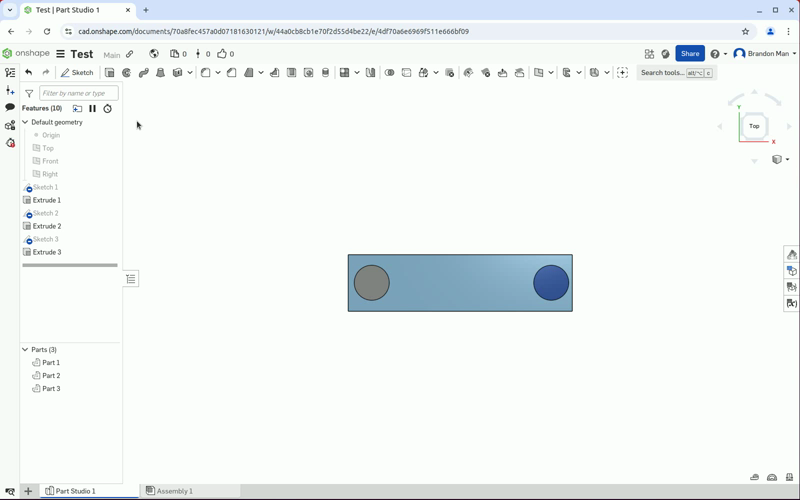
key(shift+h)
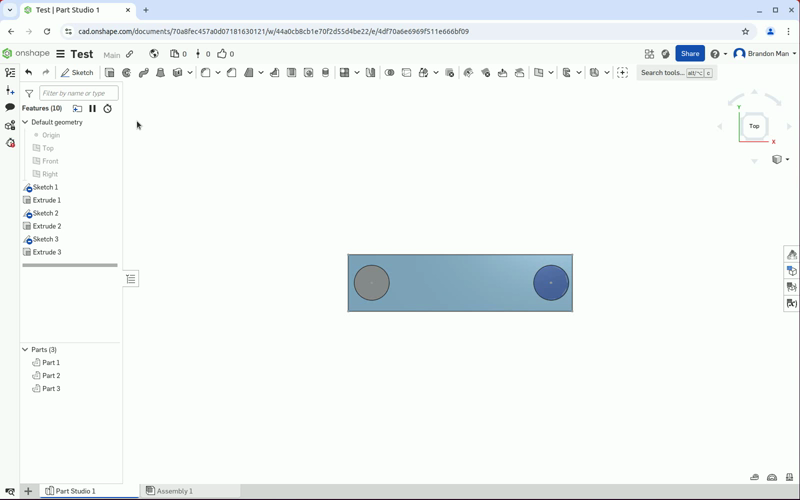
key(shift+7)
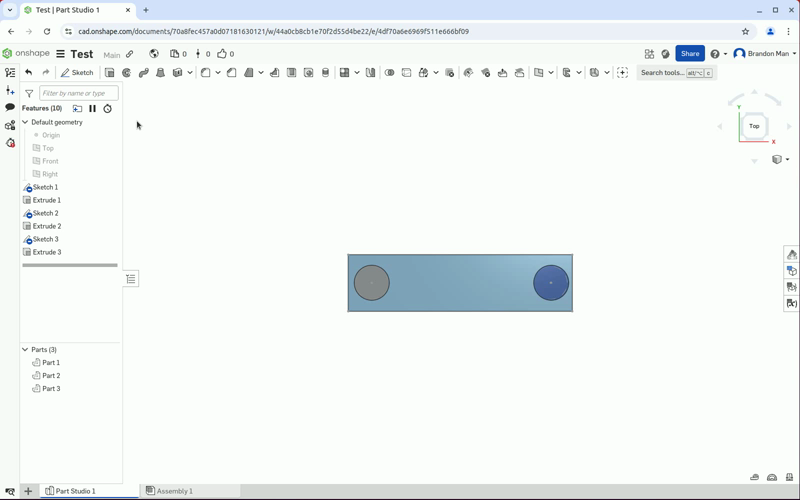
key(up, 3)
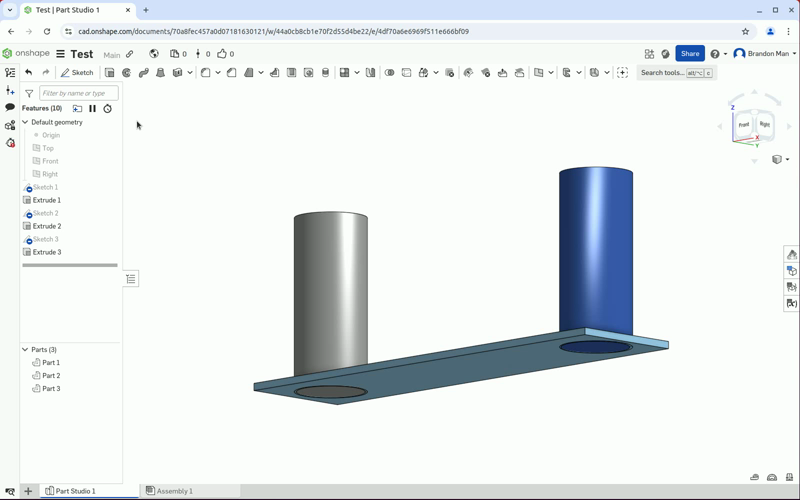
key(left, 3)
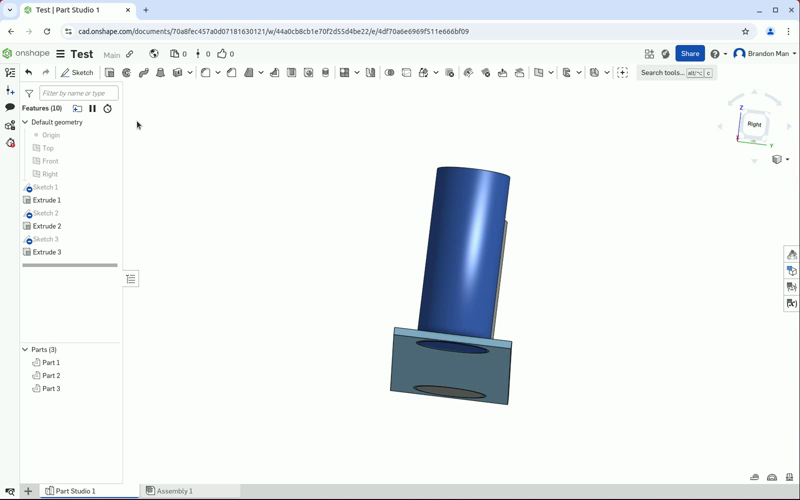
key(right, 3)
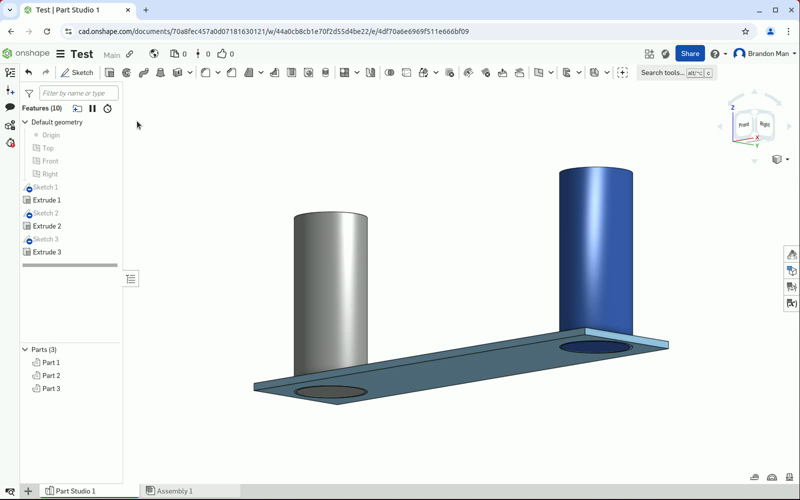
key(down, 3)
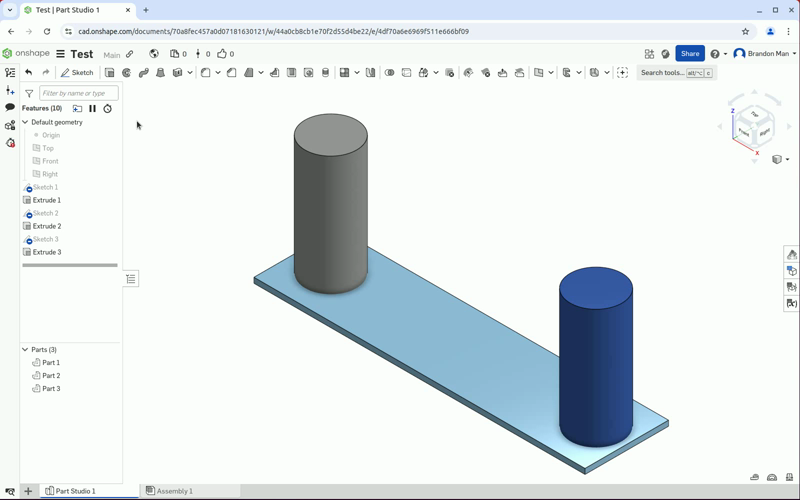
mouse_move(73, 189)
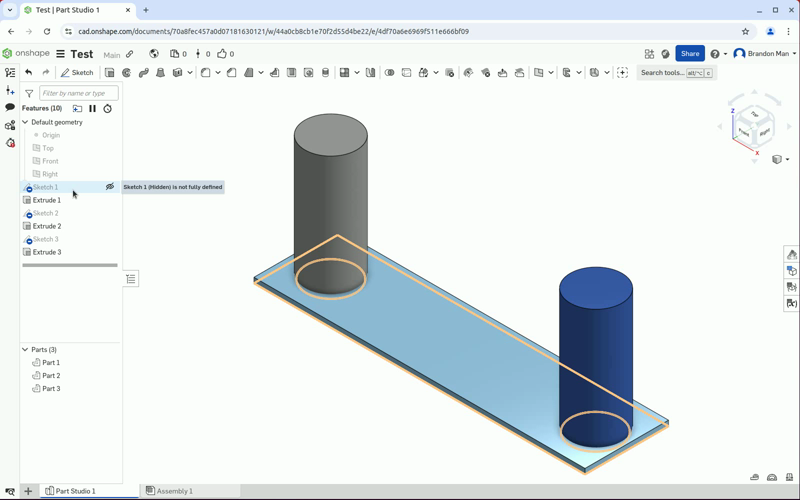
click(73, 189)